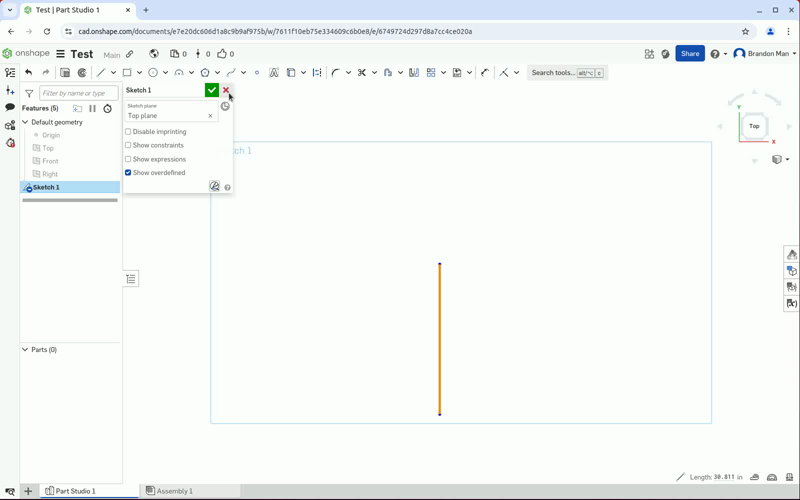
key(shift+h)
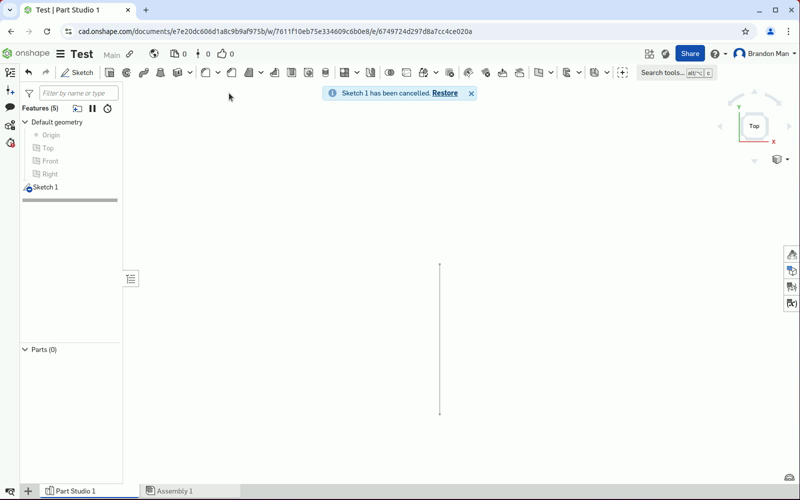
mouse_move(73, 352)
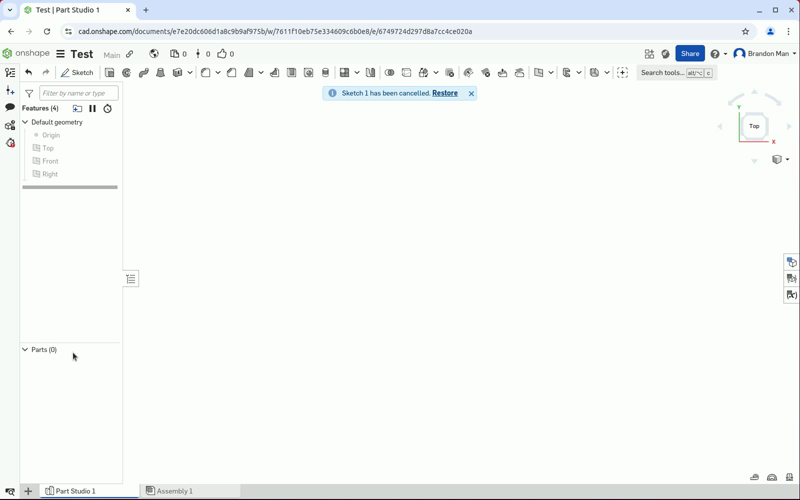
key(y)
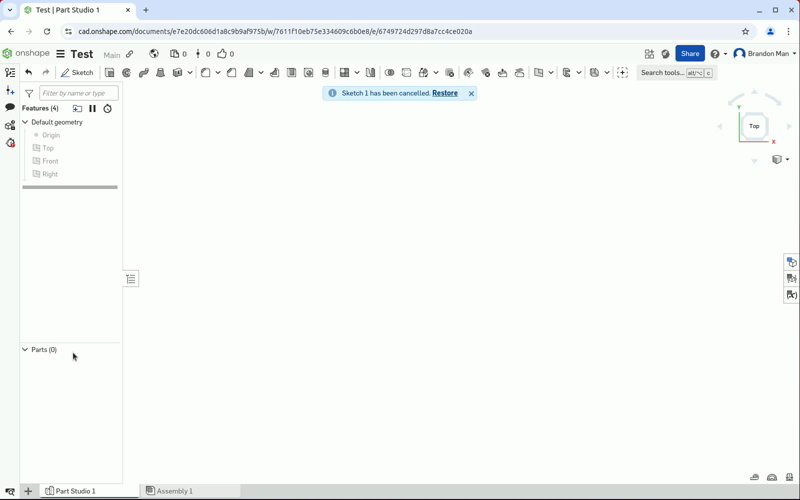
key(shift+p)
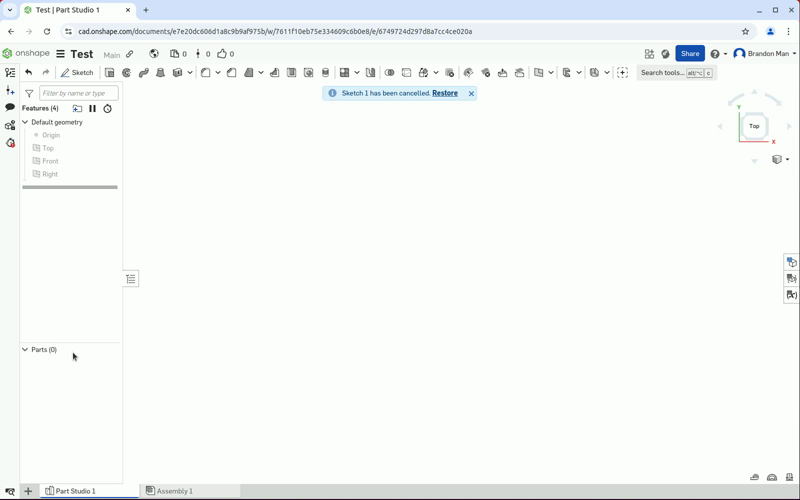
key(space)
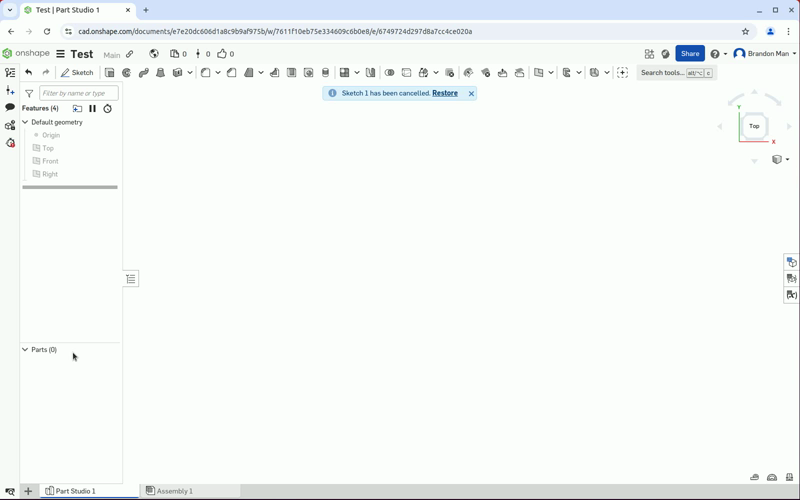
key_down(shift)
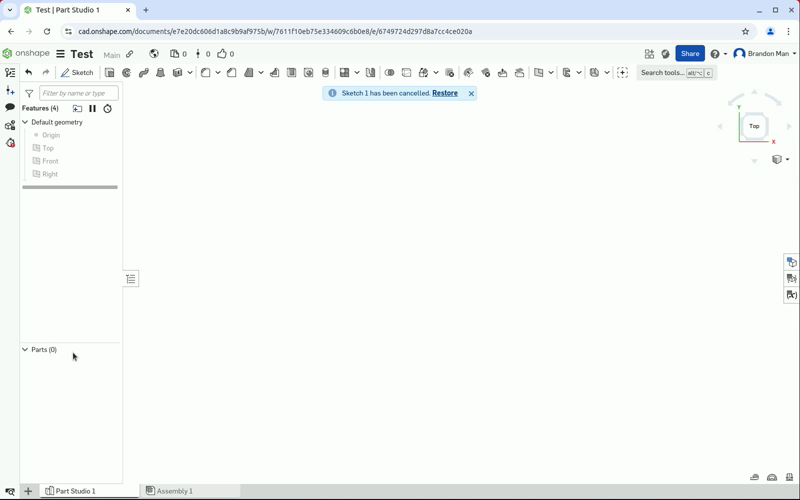
key(up)
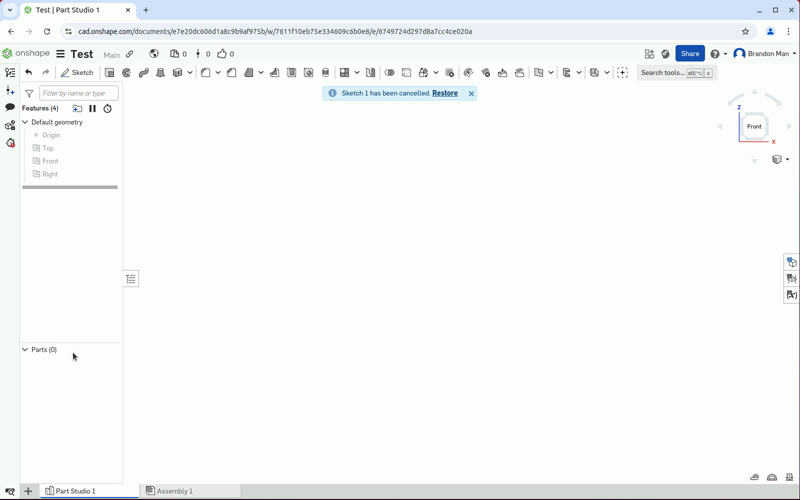
key_up(shift)
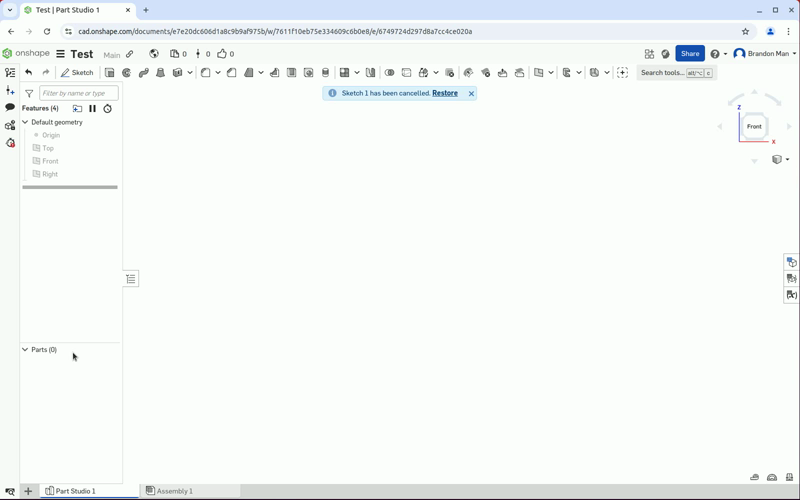
mouse_move(73, 352)
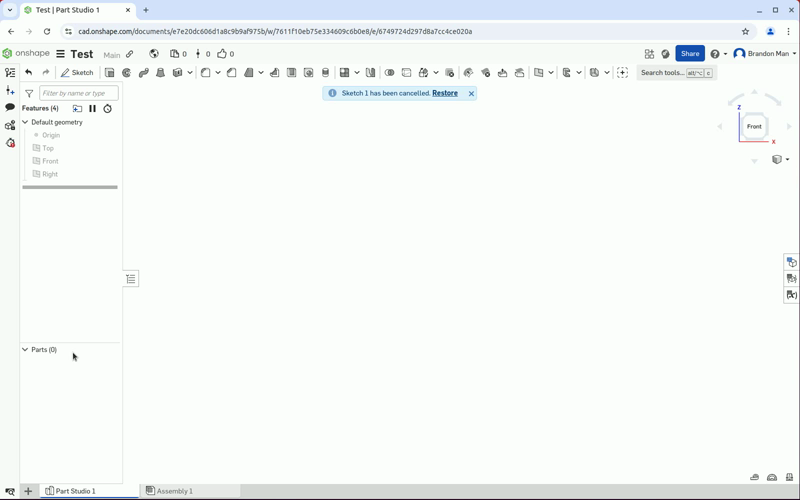
key(shift+y)
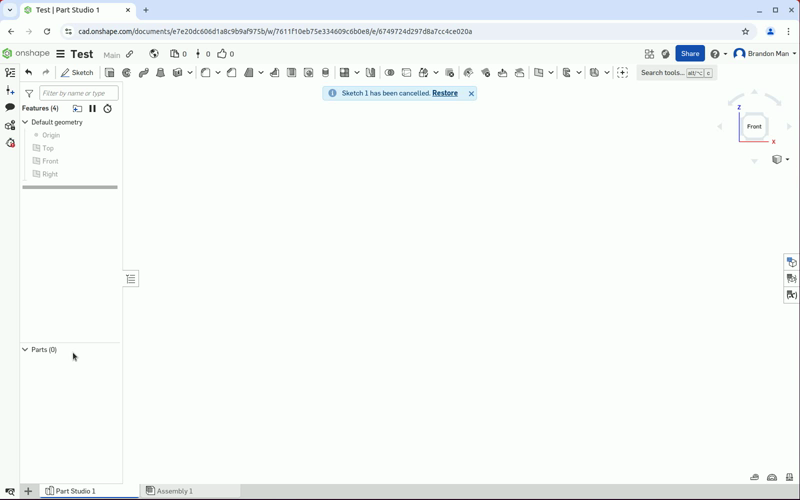
key(shift+s)
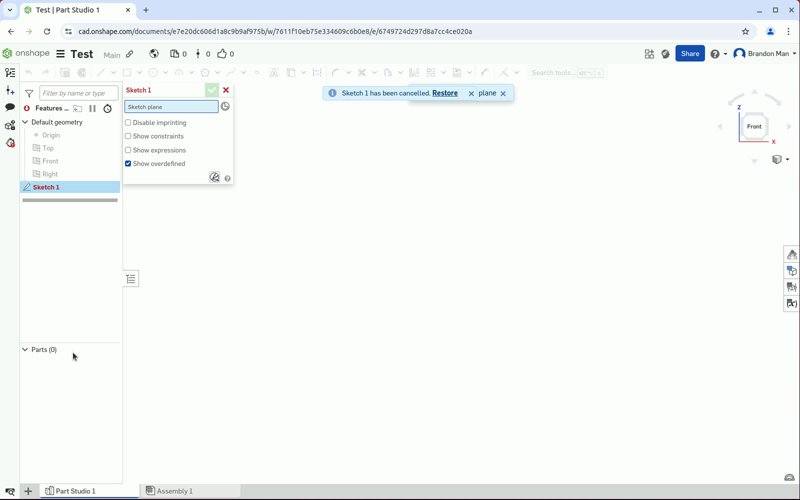
mouse_move(73, 163)
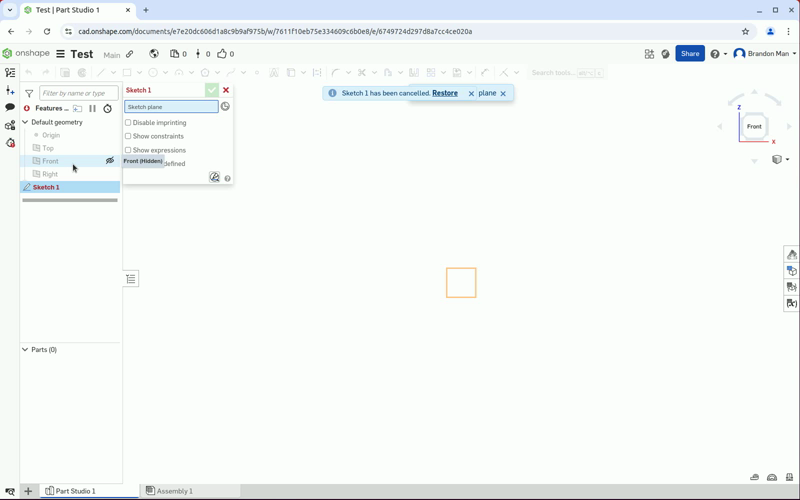
click(73, 163)
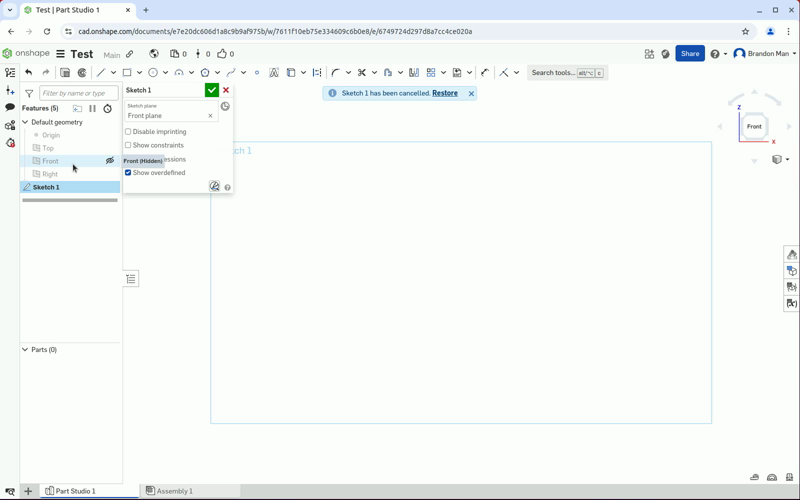
mouse_move(73, 352)
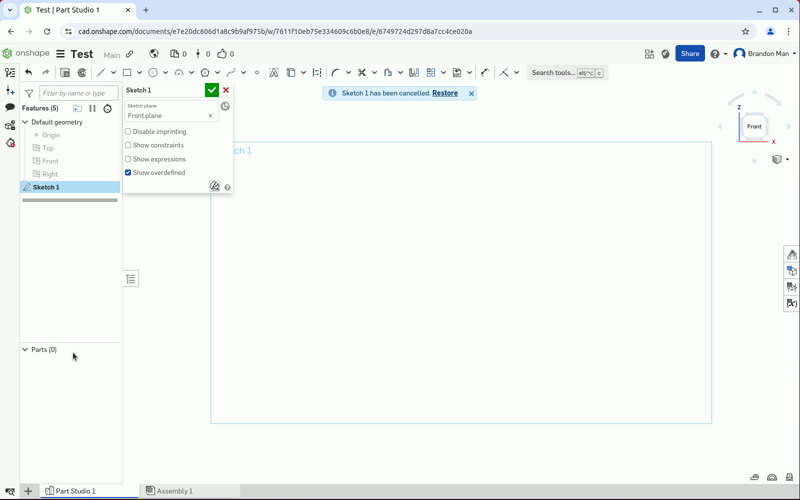
key(y)
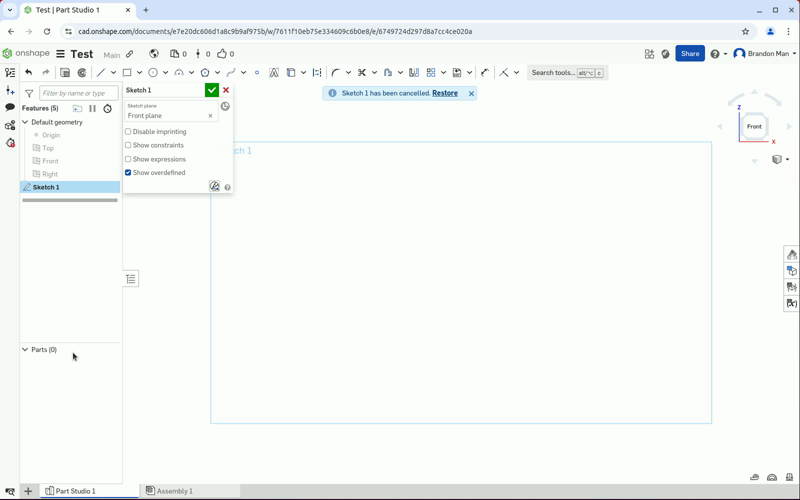
key(l)
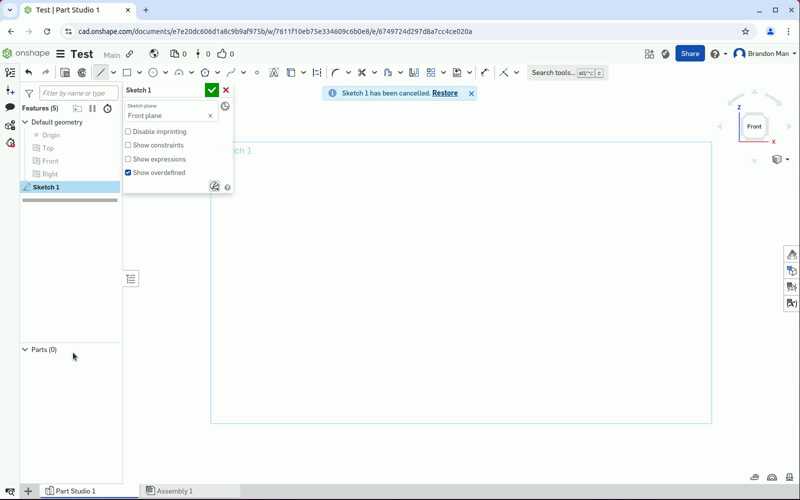
key_down(shift)
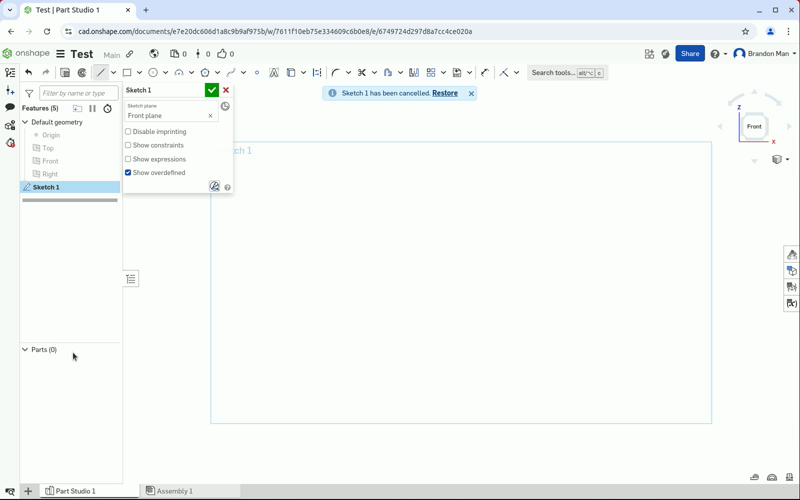
mouse_move(460, 282)
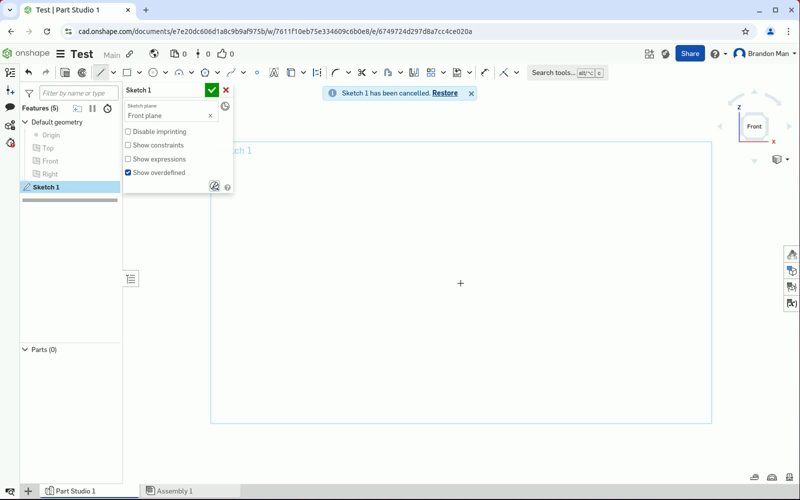
click(460, 282)
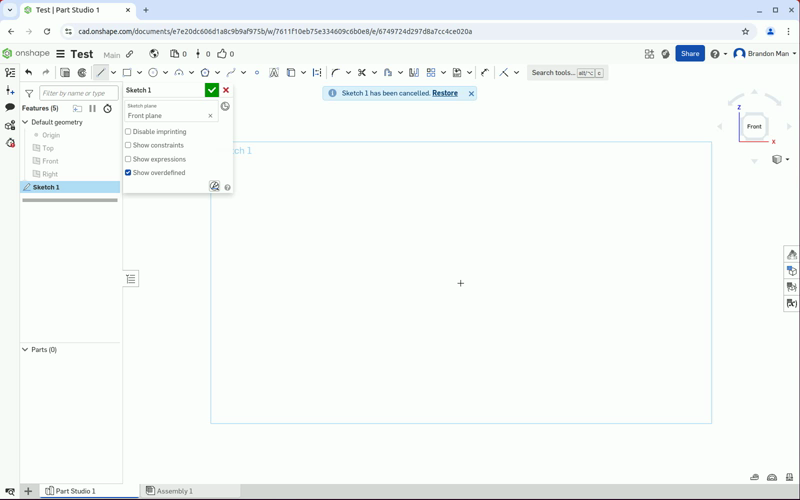
key_up(shift)
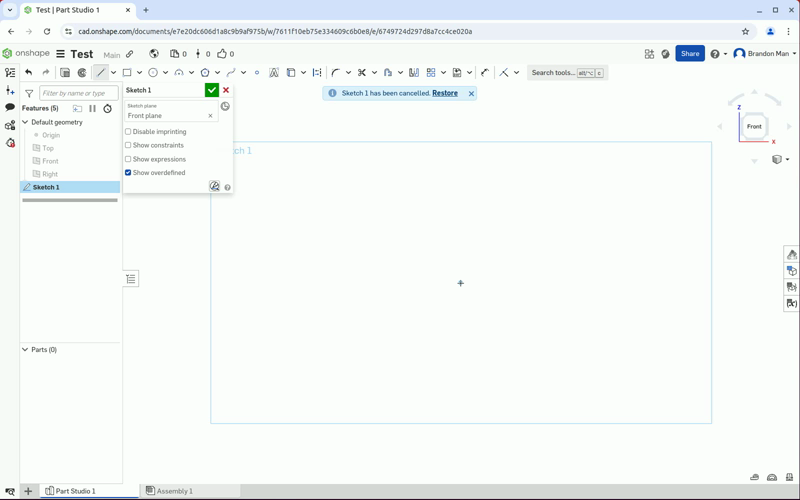
key_down(shift)
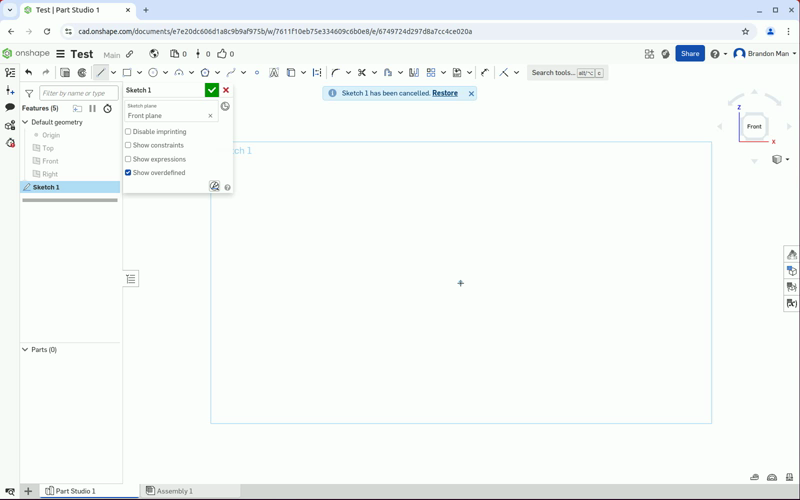
mouse_move(561, 282)
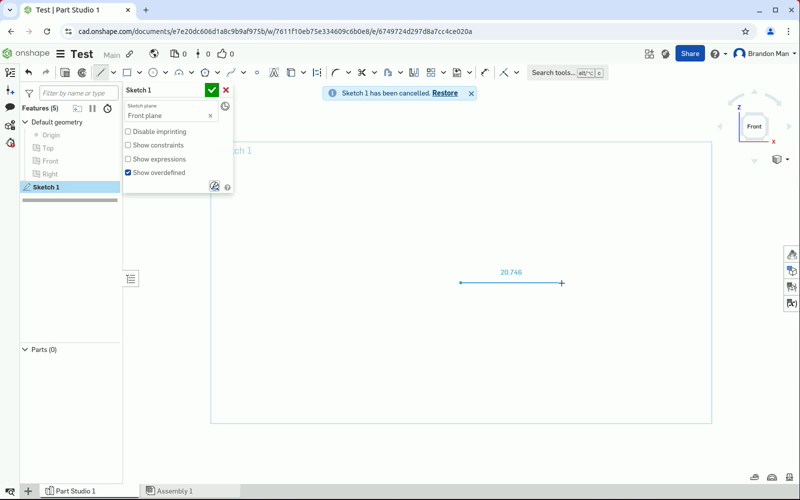
click(561, 282)
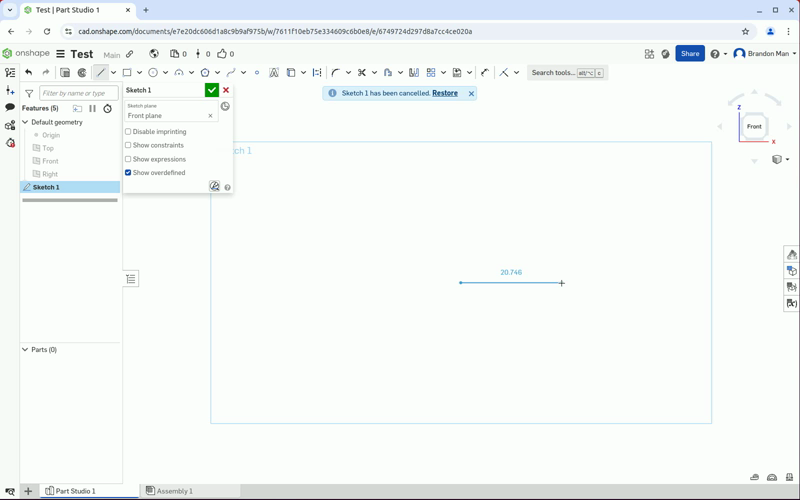
key_up(shift)
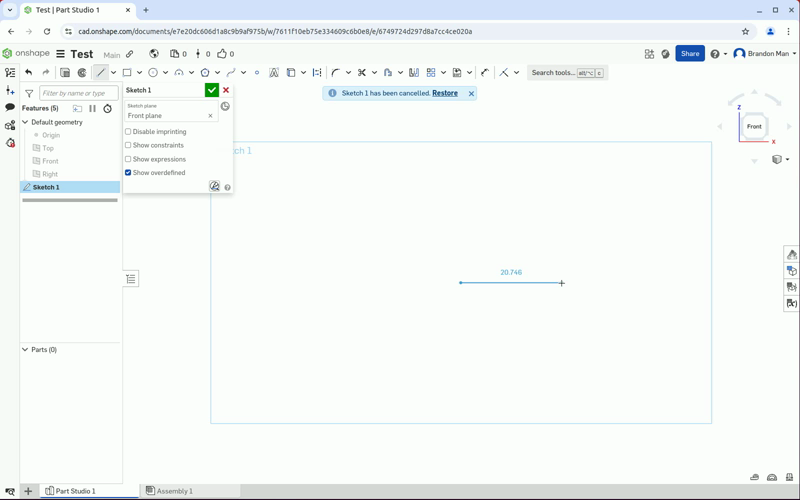
key_down(shift)
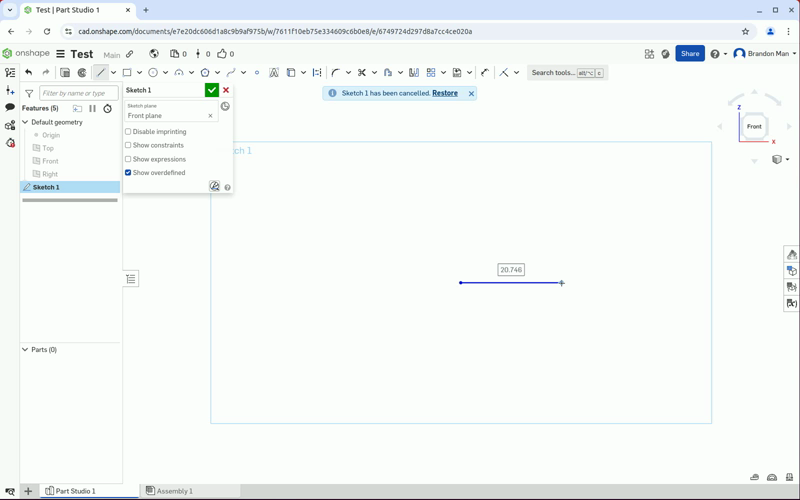
mouse_move(507, 220)
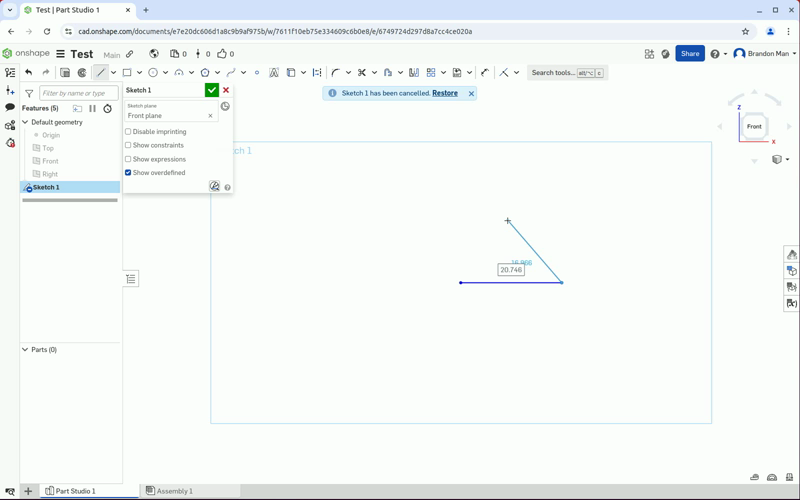
click(507, 220)
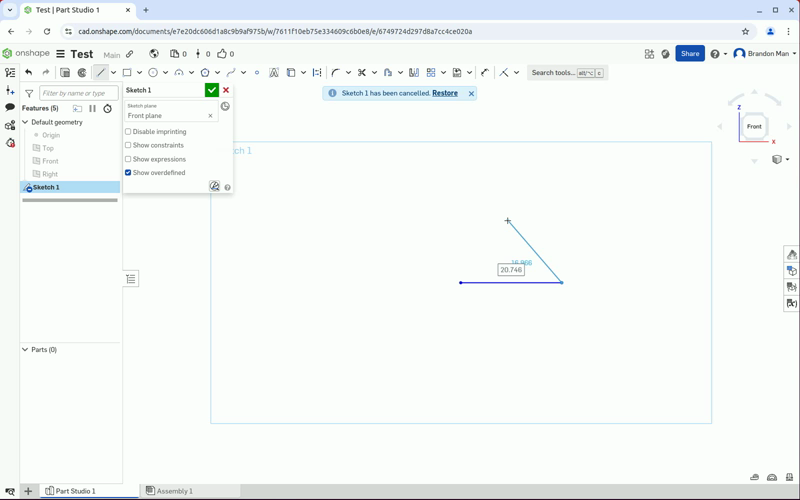
key_up(shift)
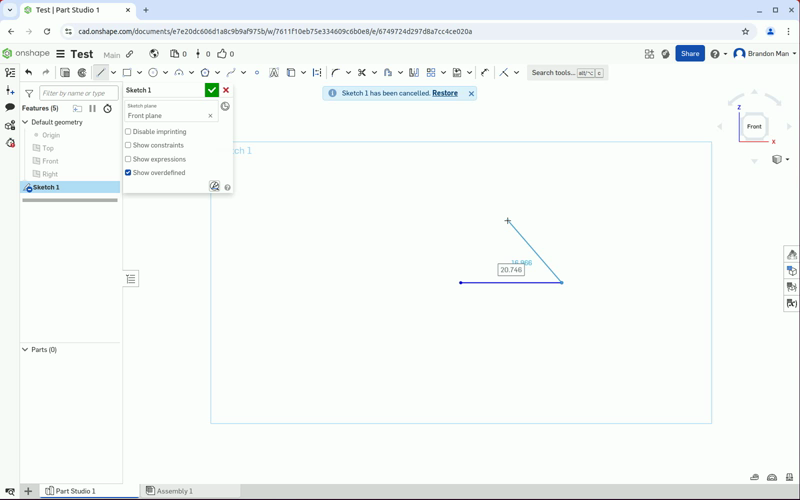
key_down(shift)
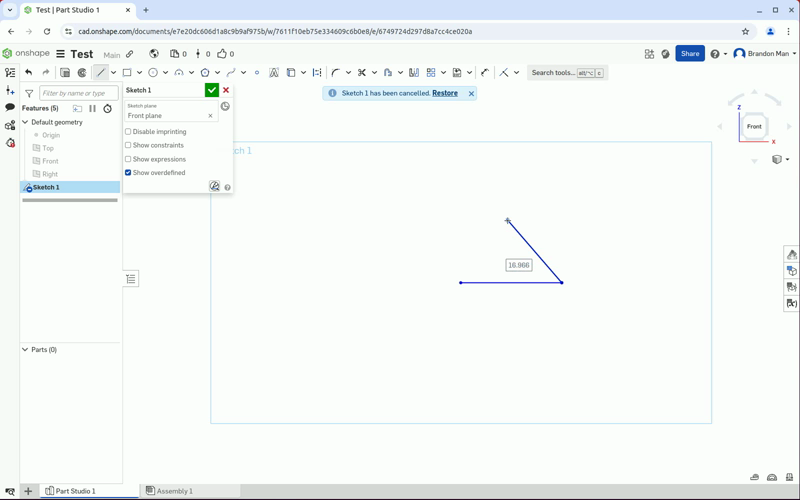
mouse_move(537, 220)
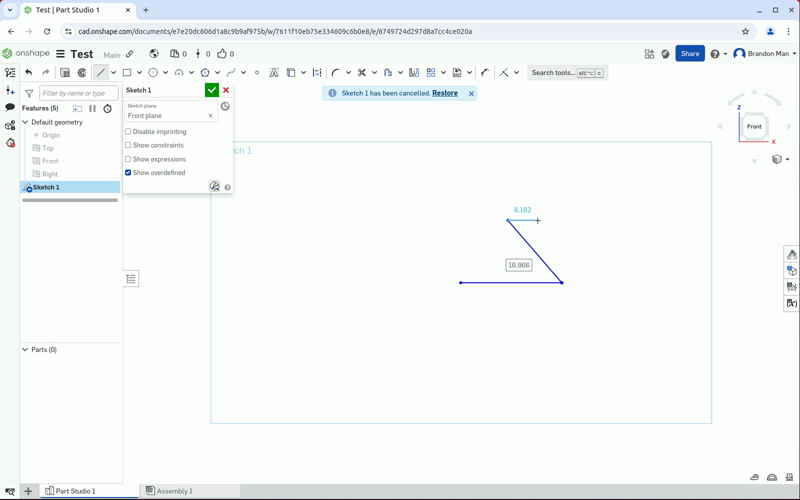
mouse_move(460, 220)
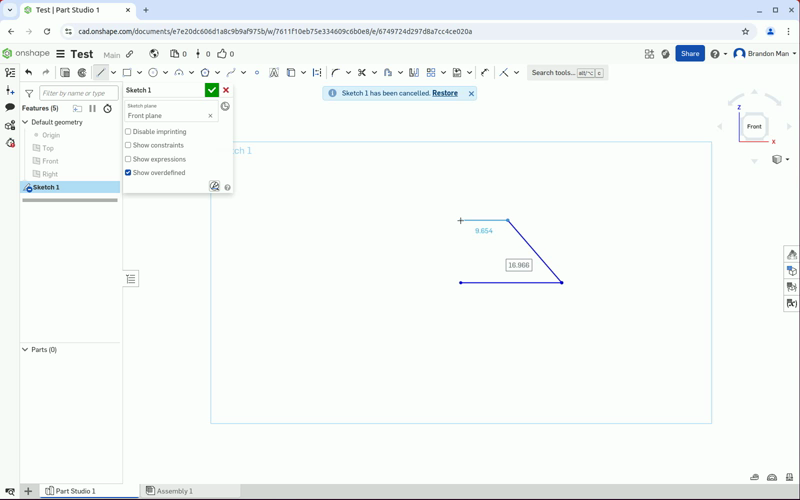
click(460, 220)
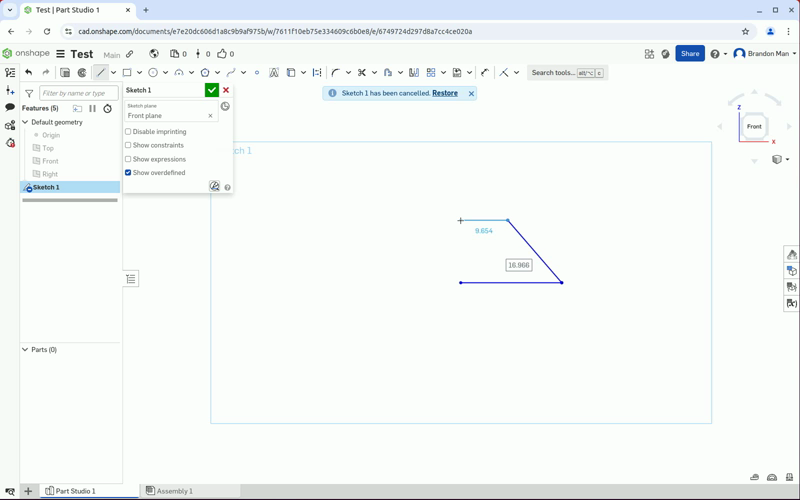
key_up(shift)
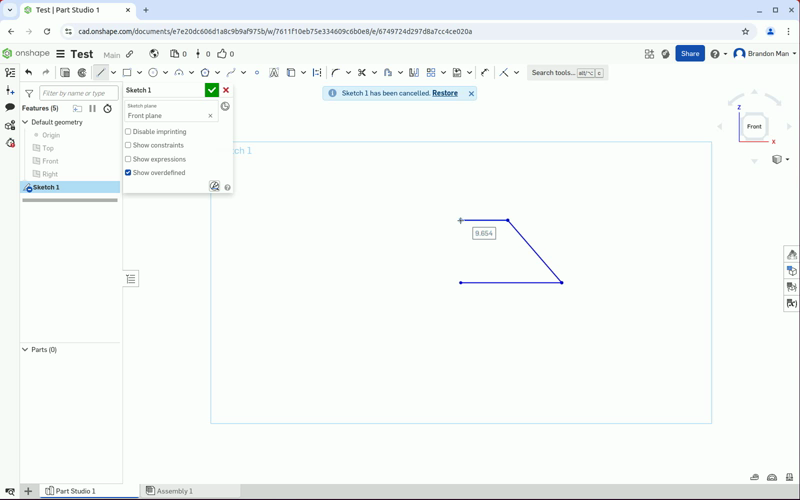
key_down(shift)
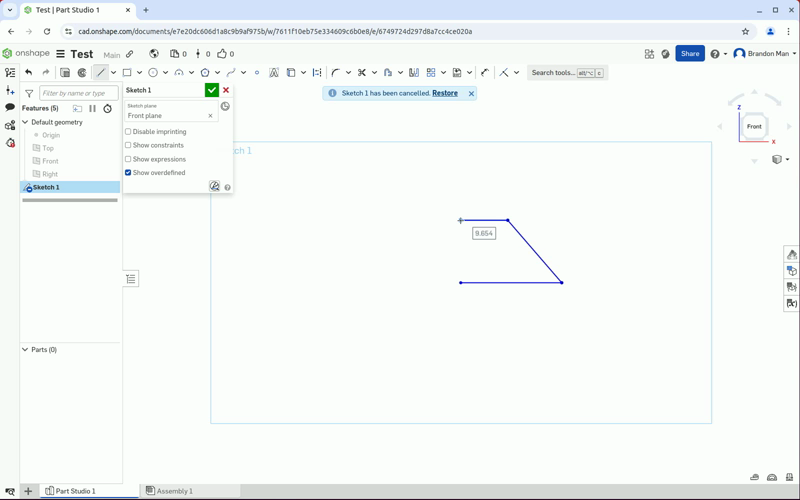
mouse_move(460, 282)
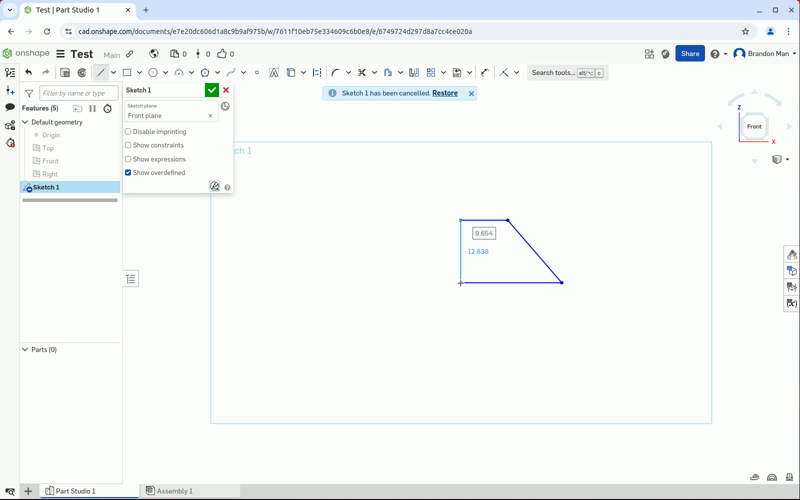
key_up(shift)
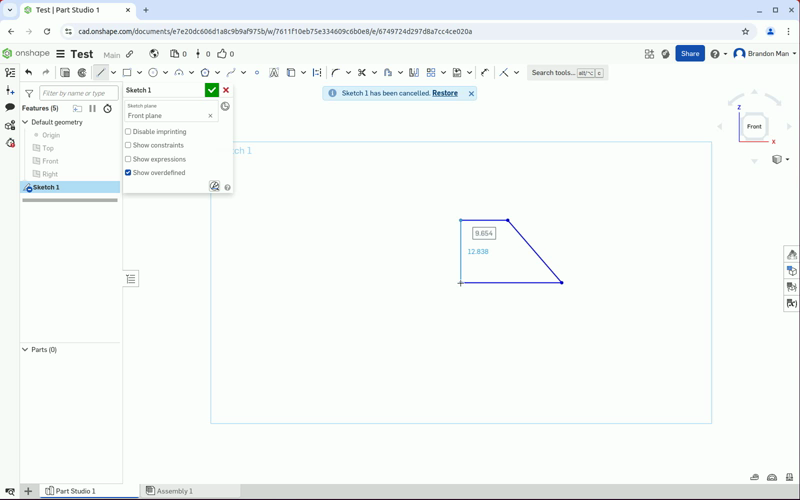
click(460, 282)
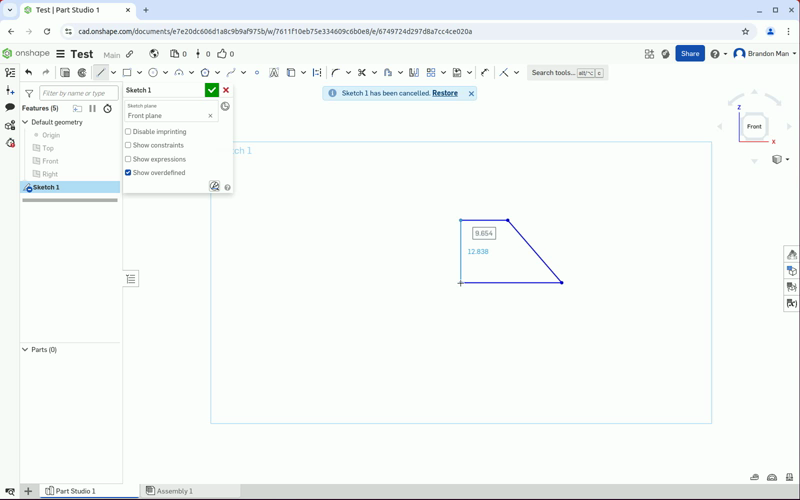
key(esc)
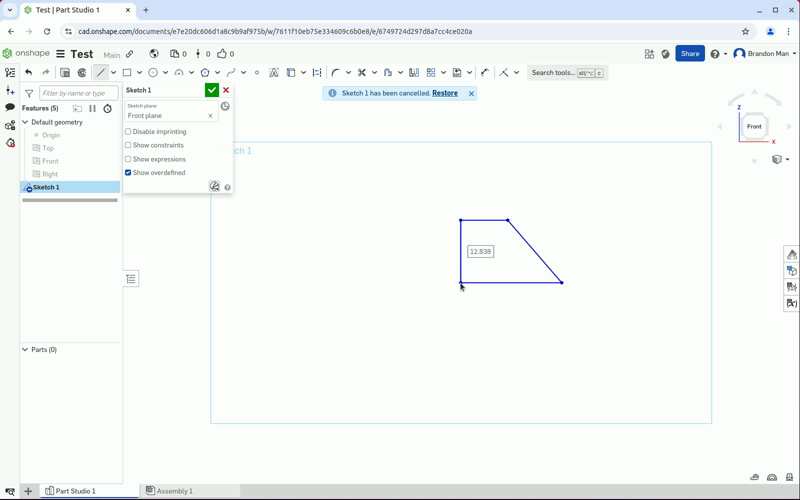
mouse_move(479, 248)
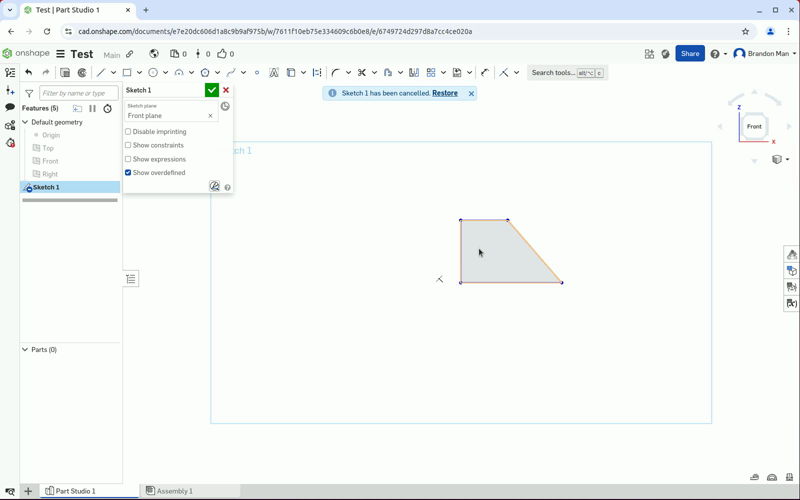
click(479, 248)
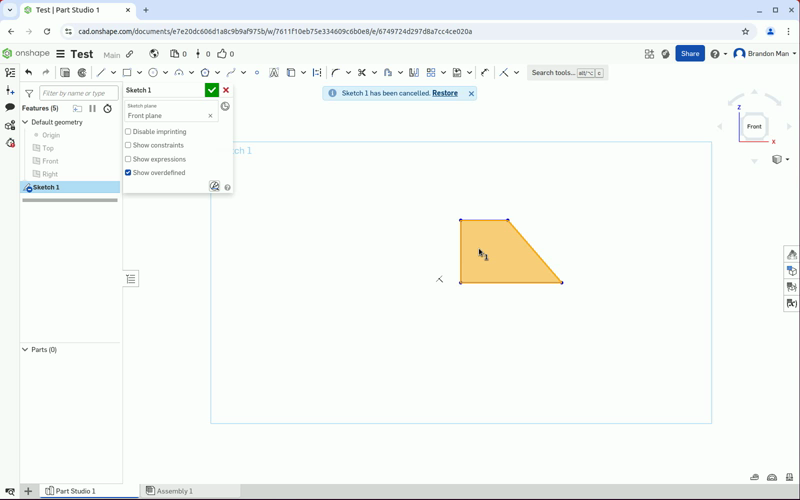
mouse_move(73, 352)
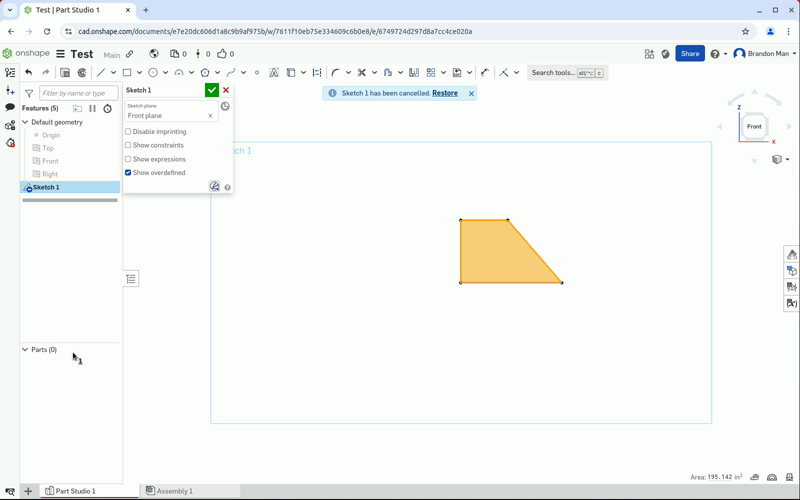
key(shift+y)
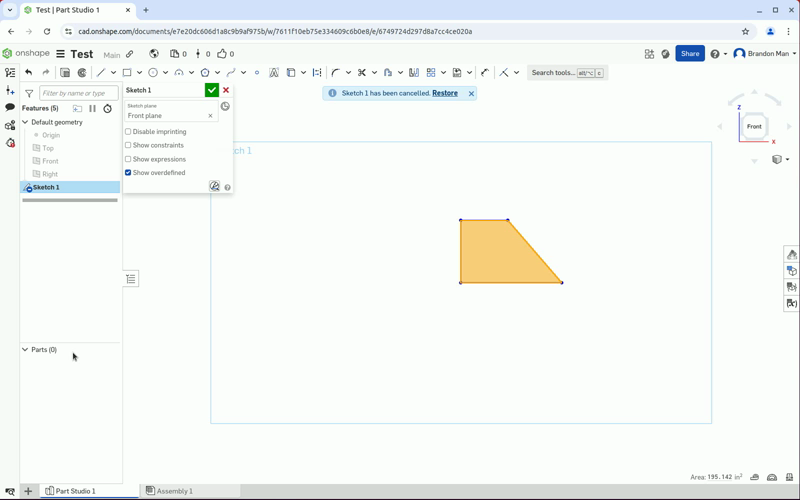
key(shift+e)
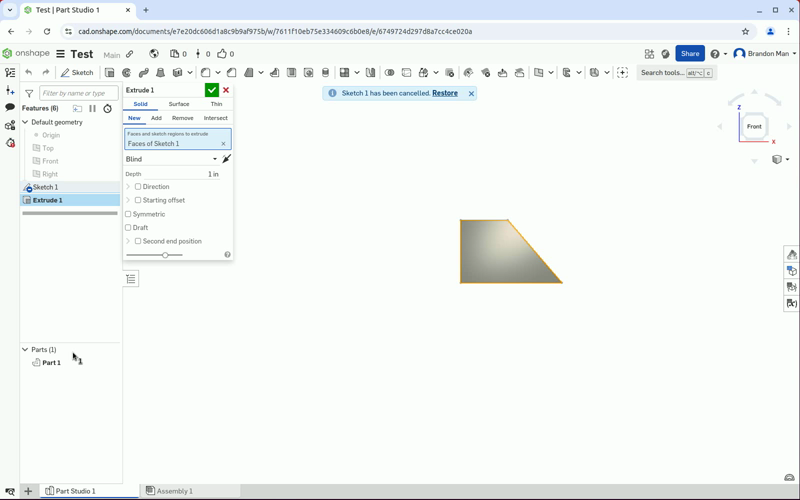
mouse_move(143, 106)
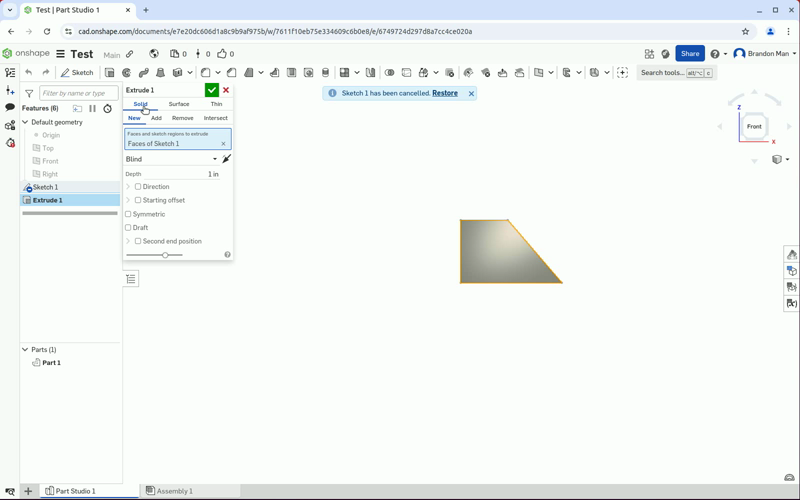
click(143, 106)
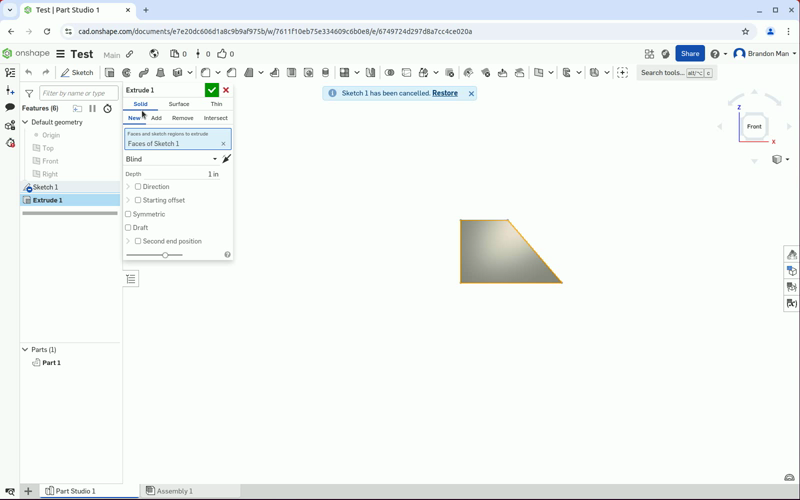
mouse_move(137, 120)
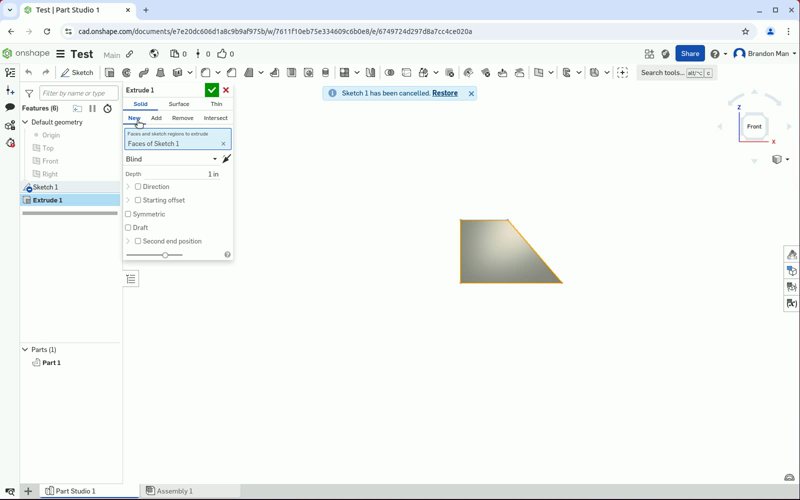
click(137, 120)
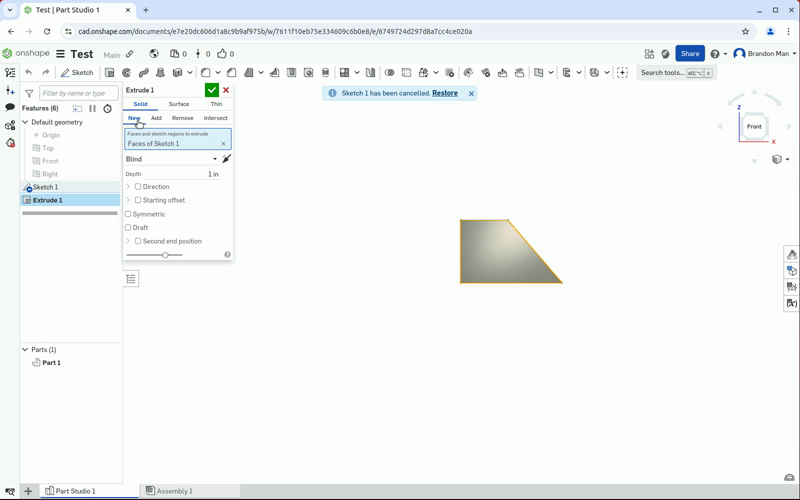
key(tab, 4)
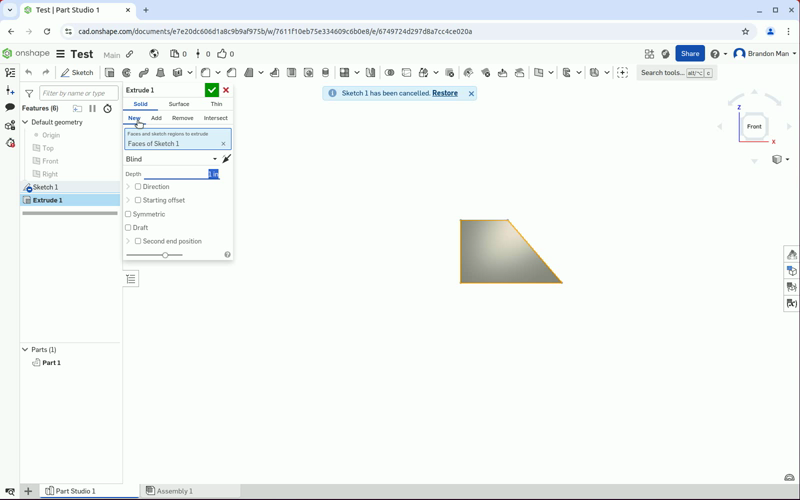
text(16.85)
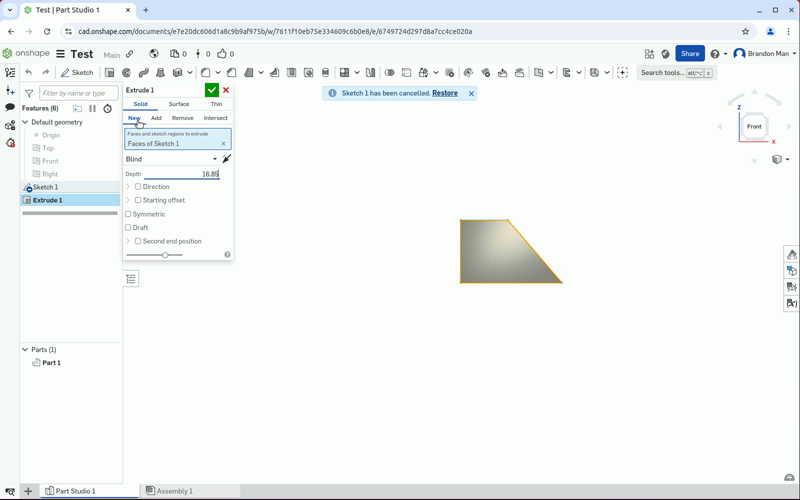
key(enter)
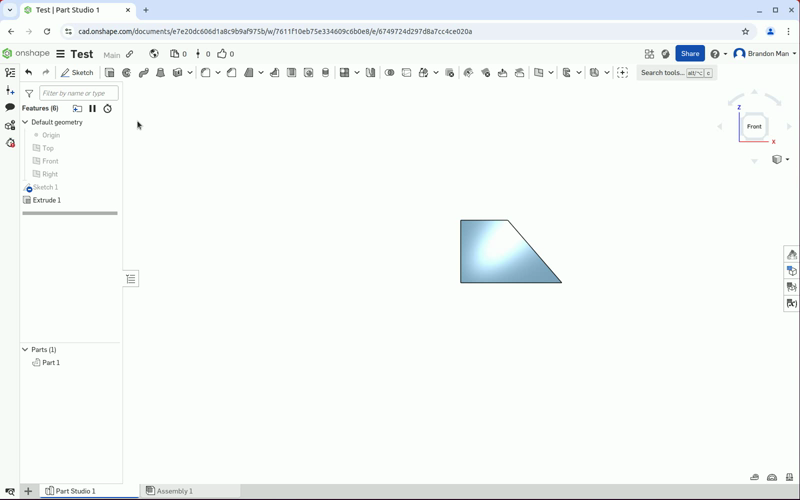
key(shift+h)
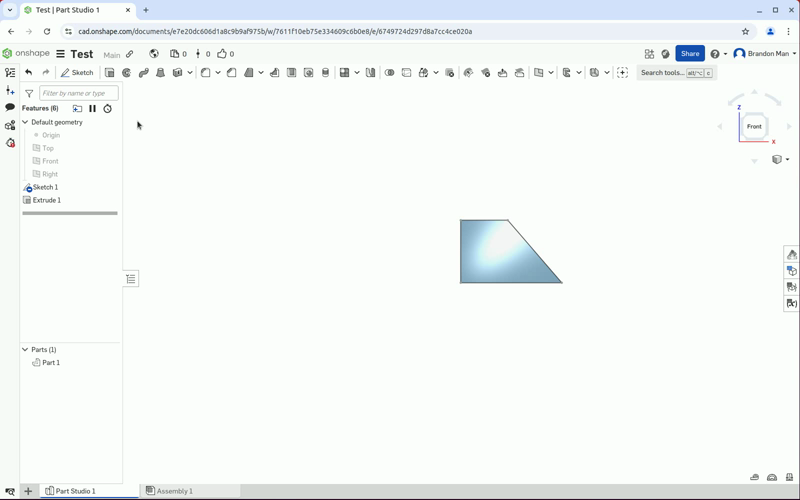
key(shift+h)
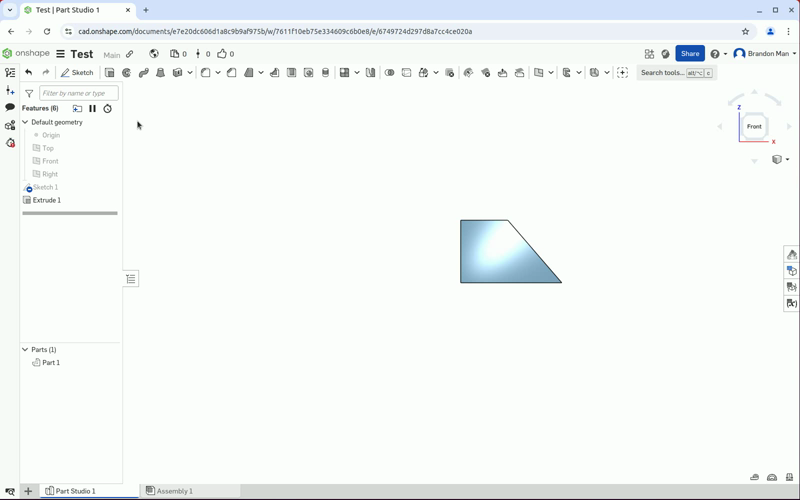
mouse_move(73, 189)
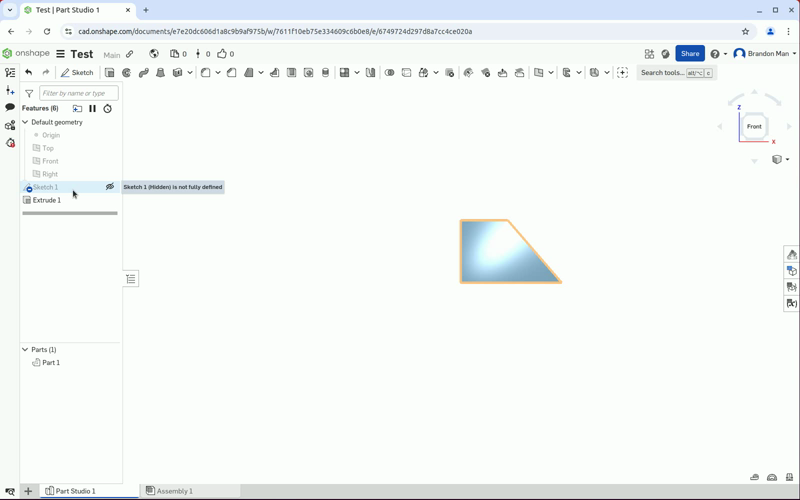
click(73, 189)
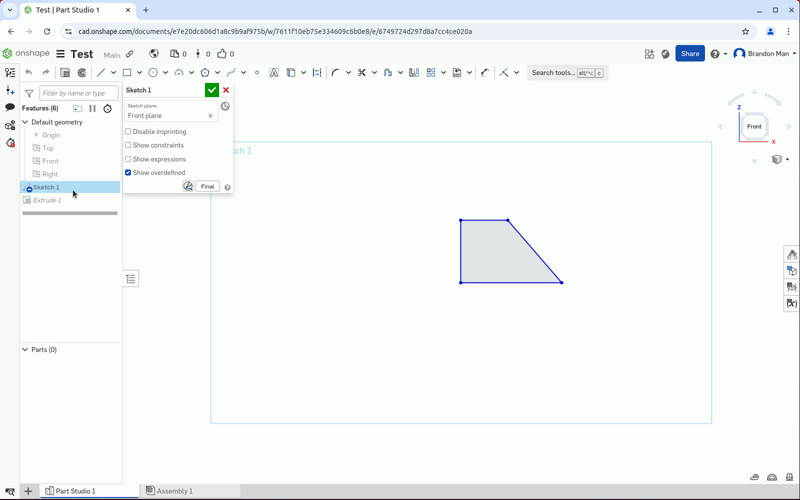
mouse_move(229, 92)
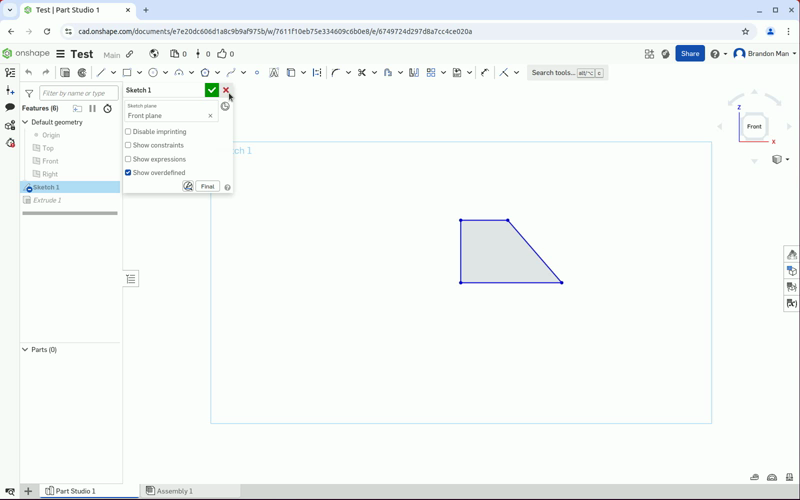
click(229, 92)
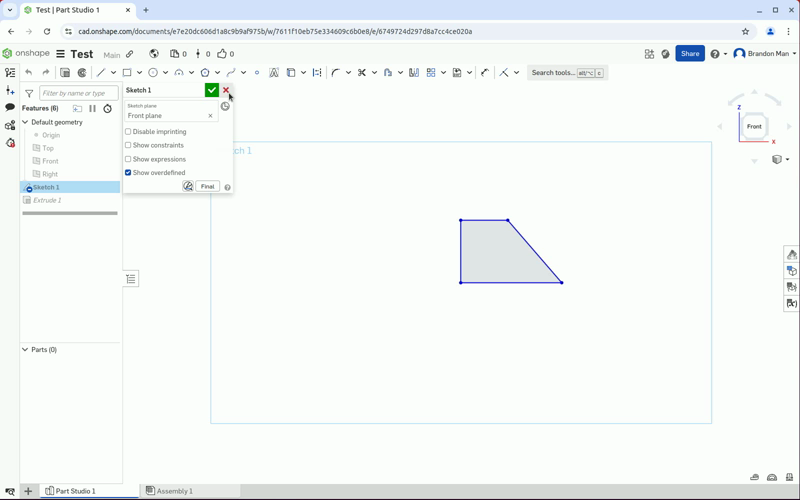
key(shift+s)
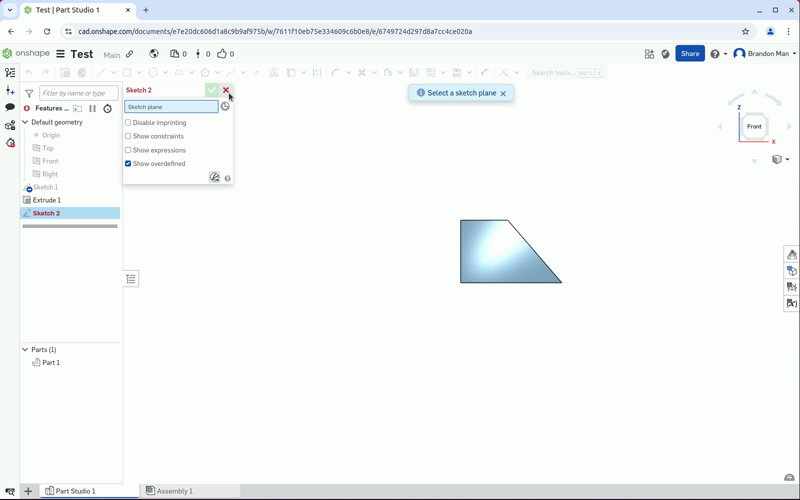
mouse_move(73, 163)
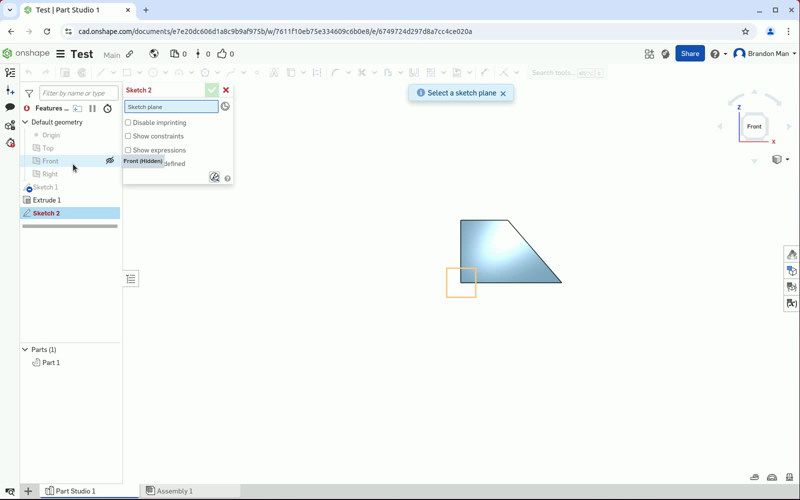
click(73, 163)
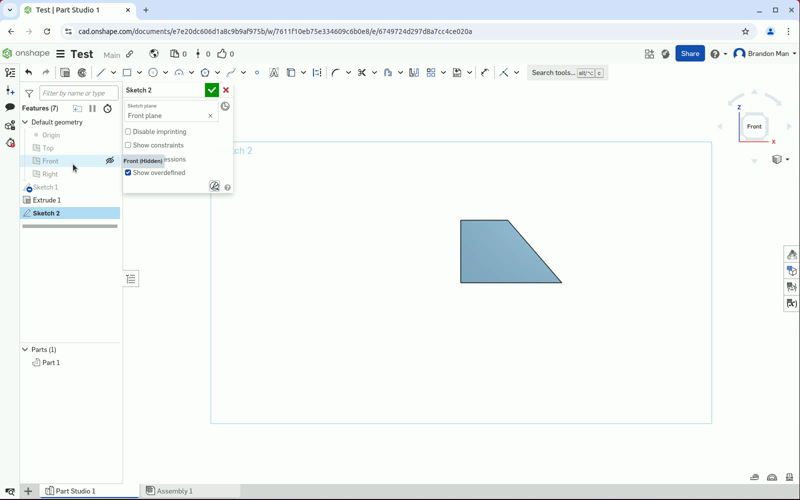
mouse_move(73, 352)
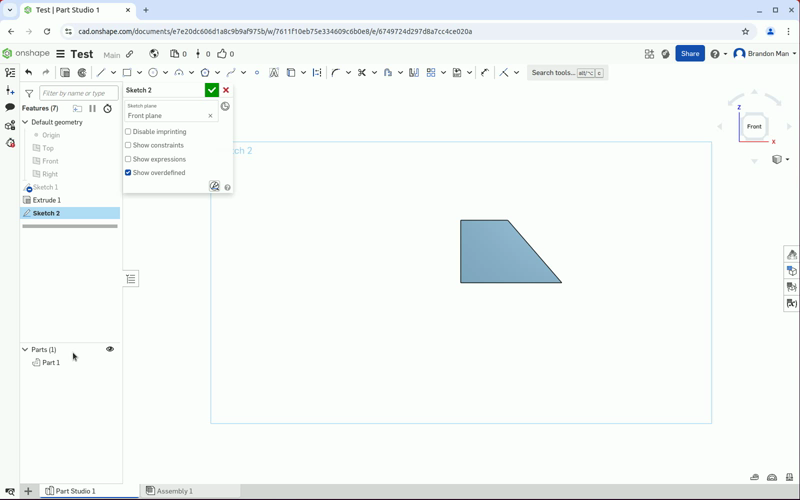
key(y)
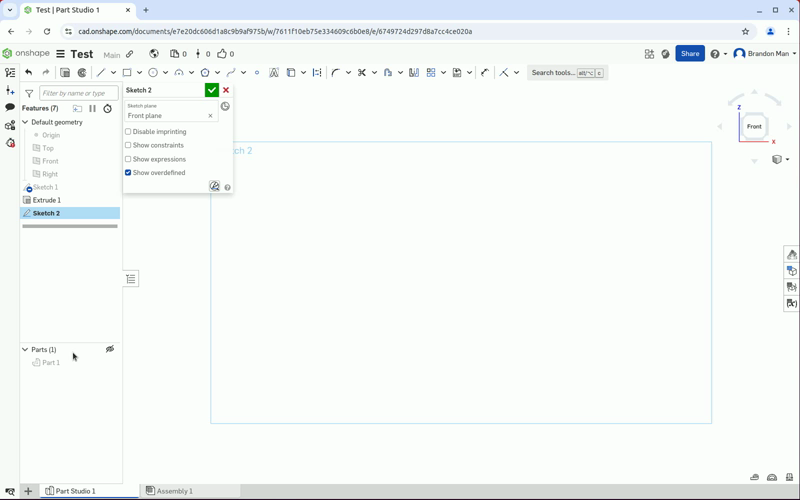
key(l)
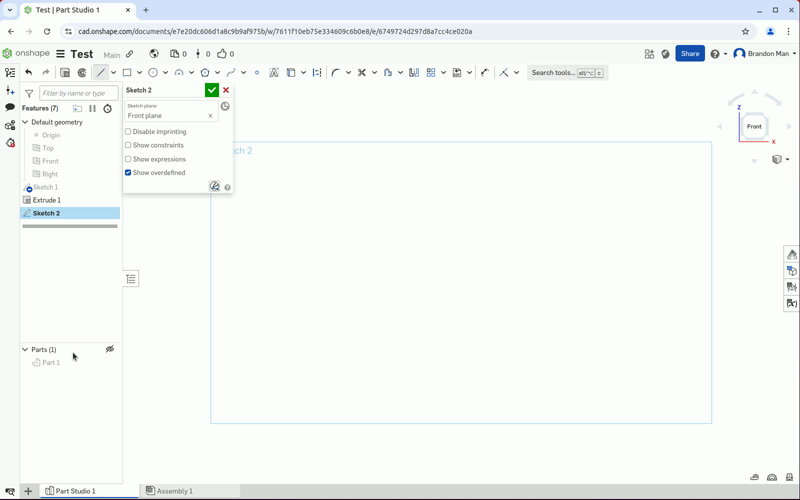
key_down(shift)
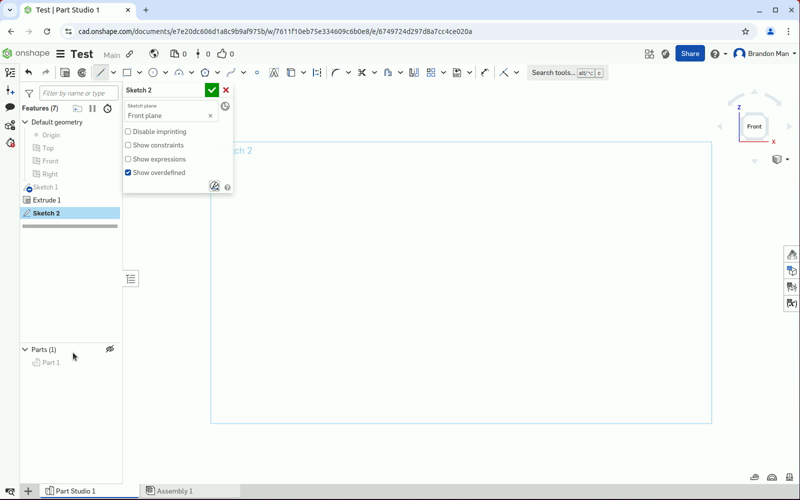
mouse_move(460, 219)
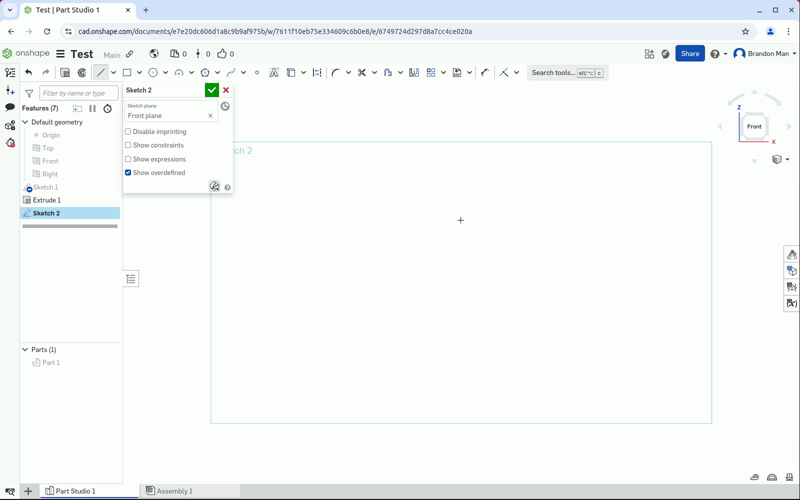
click(460, 219)
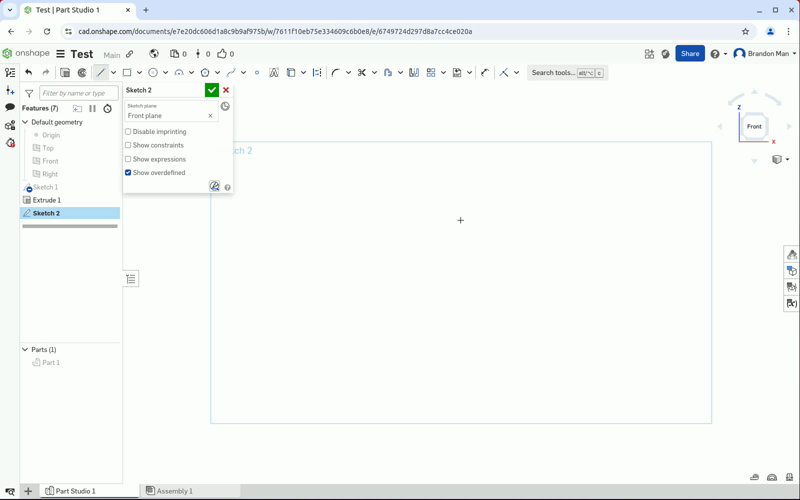
key_up(shift)
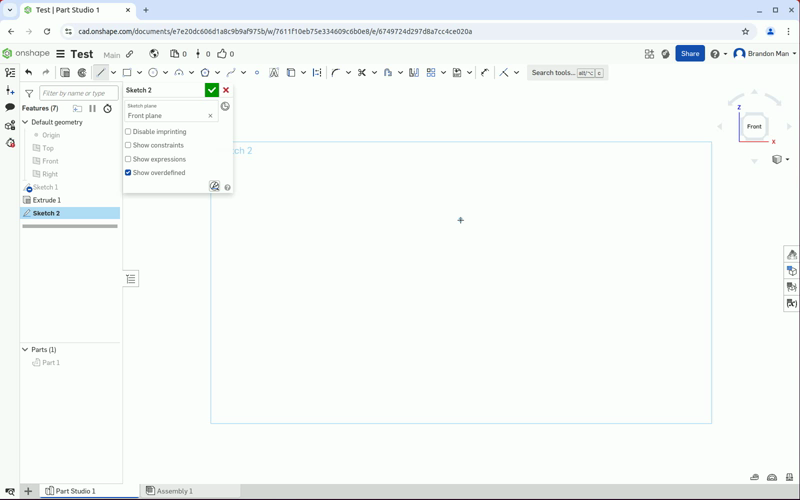
key_down(shift)
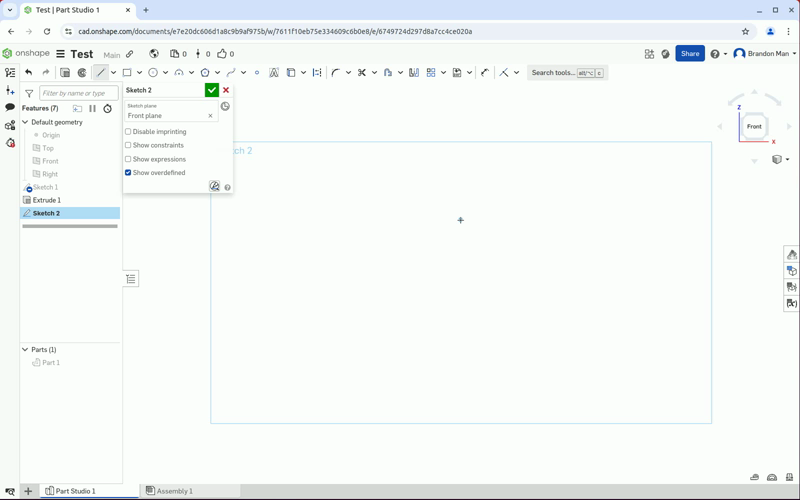
mouse_move(490, 219)
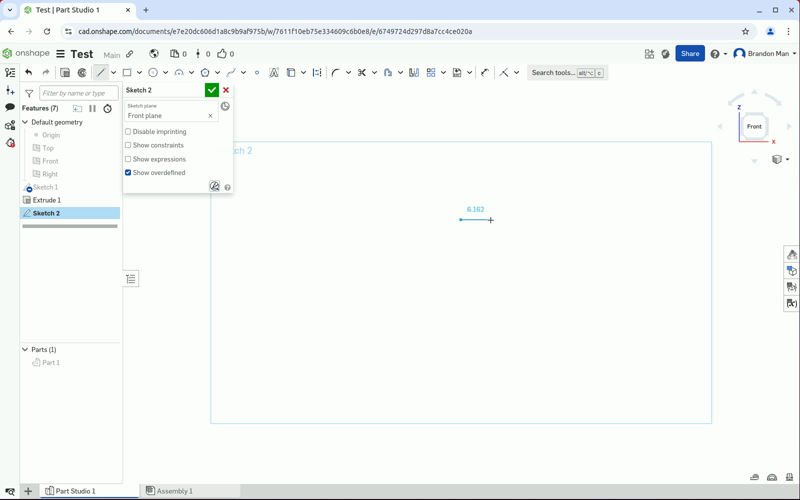
mouse_move(508, 219)
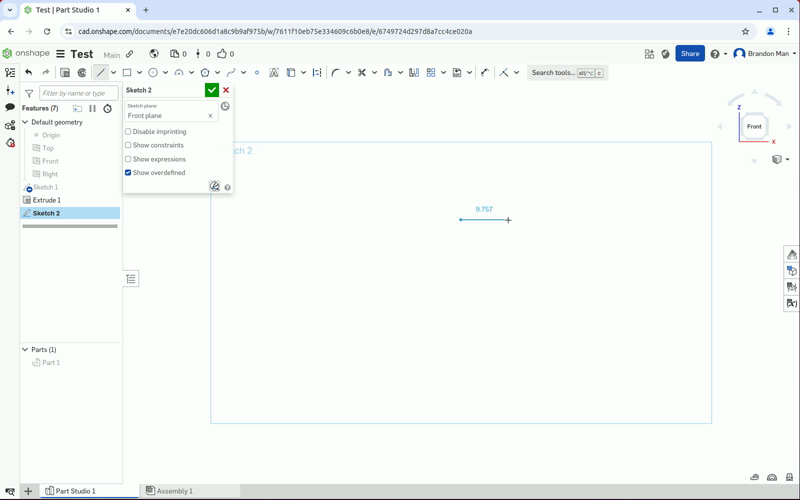
click(508, 219)
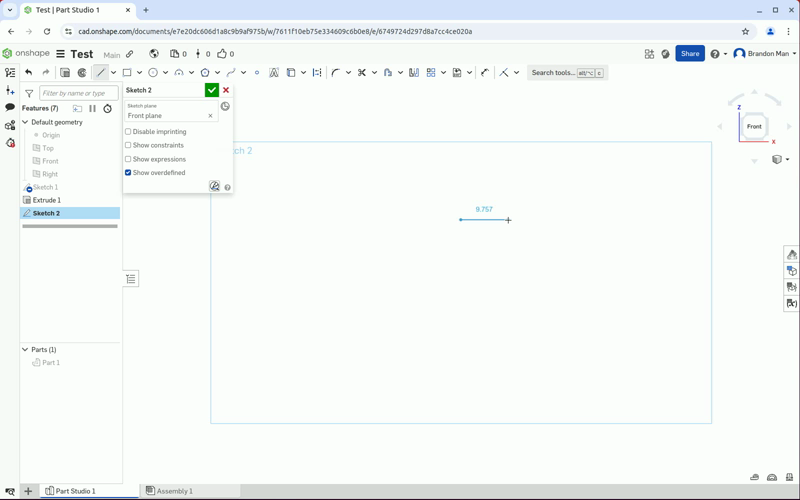
key_up(shift)
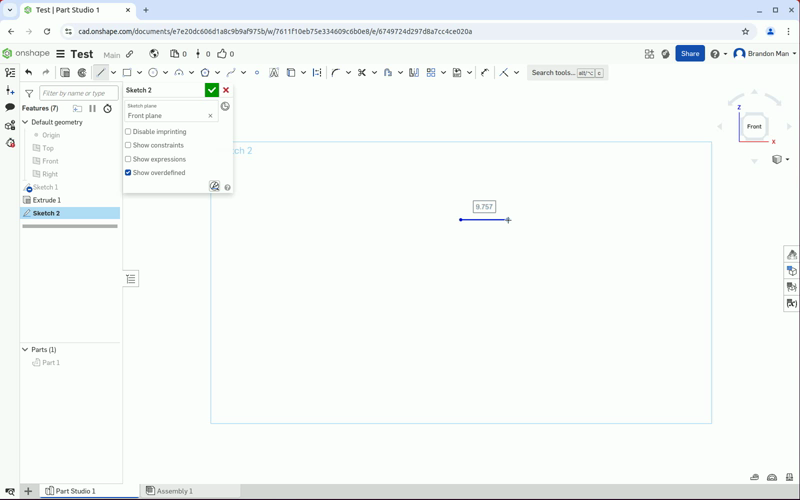
key_down(shift)
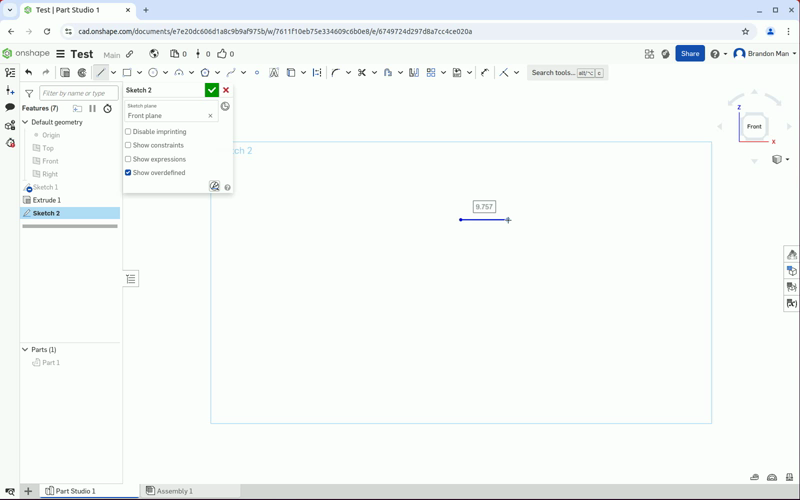
mouse_move(561, 282)
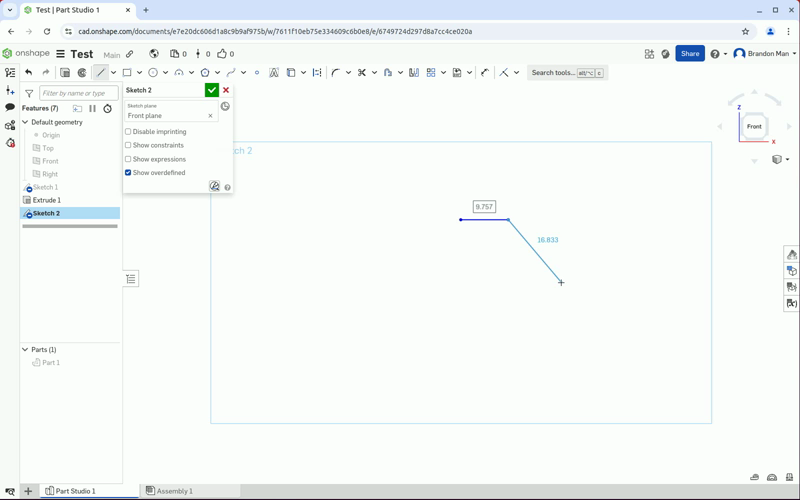
click(561, 282)
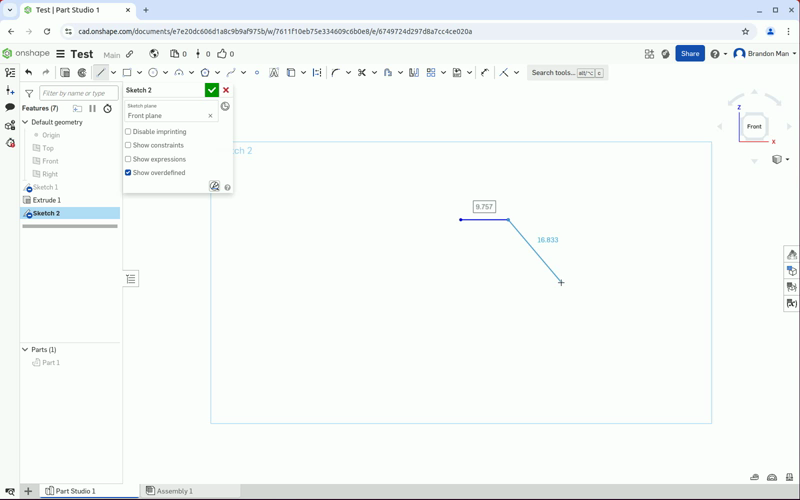
key_up(shift)
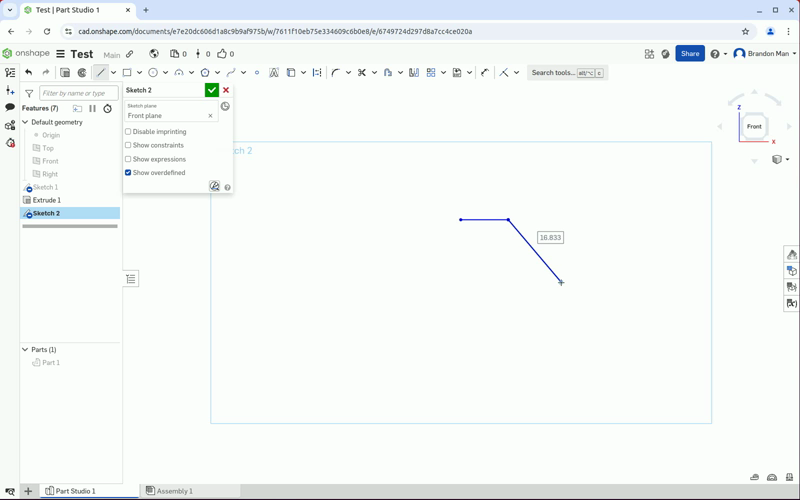
key_down(shift)
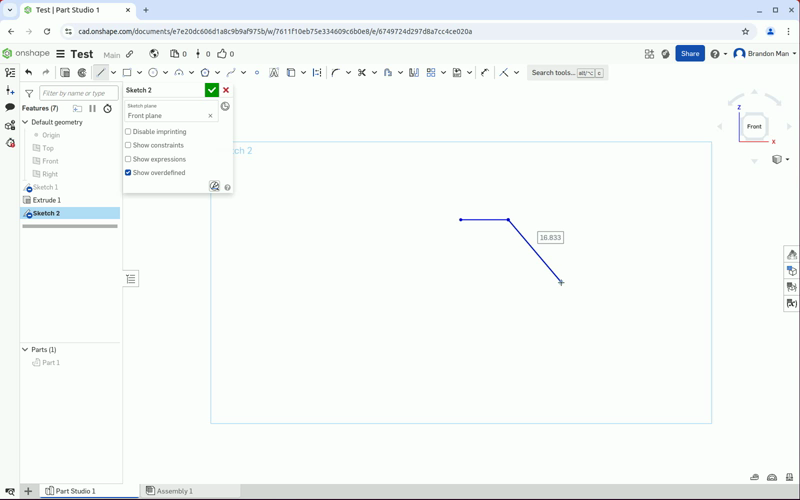
mouse_move(589, 282)
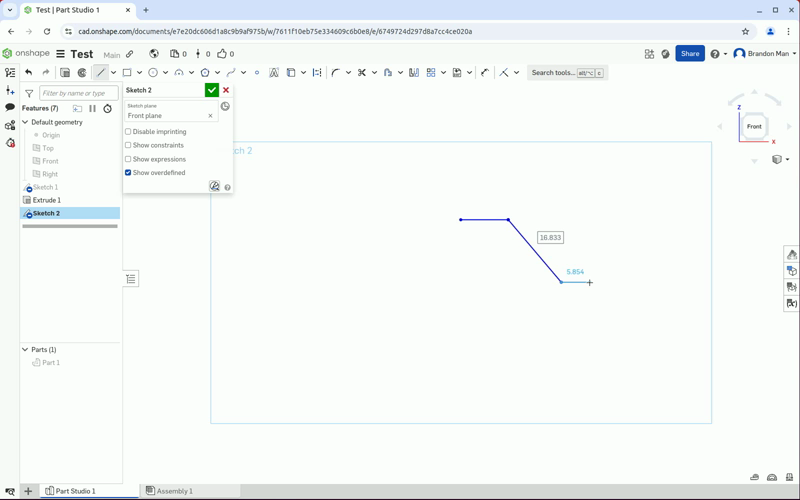
mouse_move(573, 282)
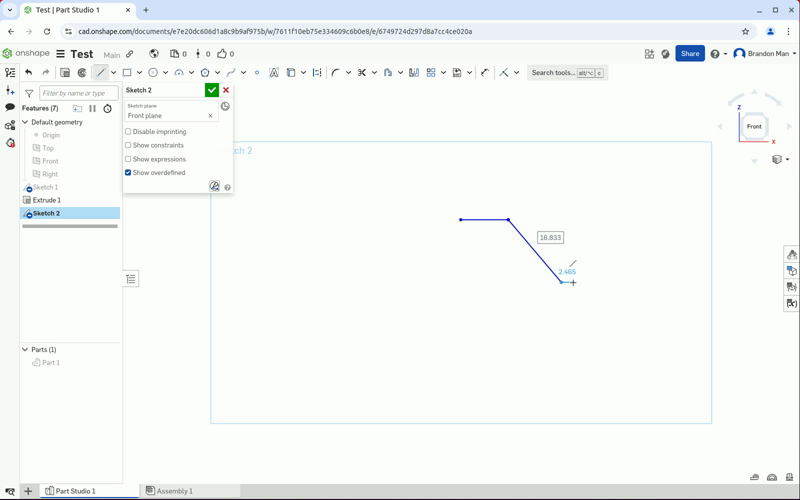
click(573, 282)
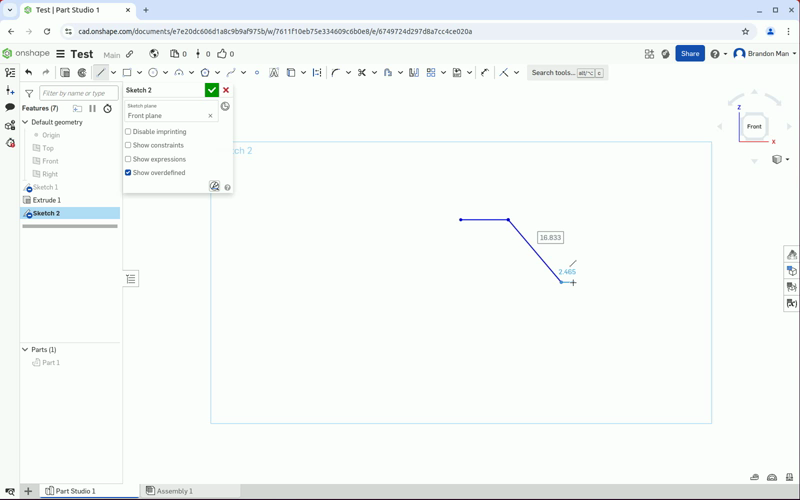
key_up(shift)
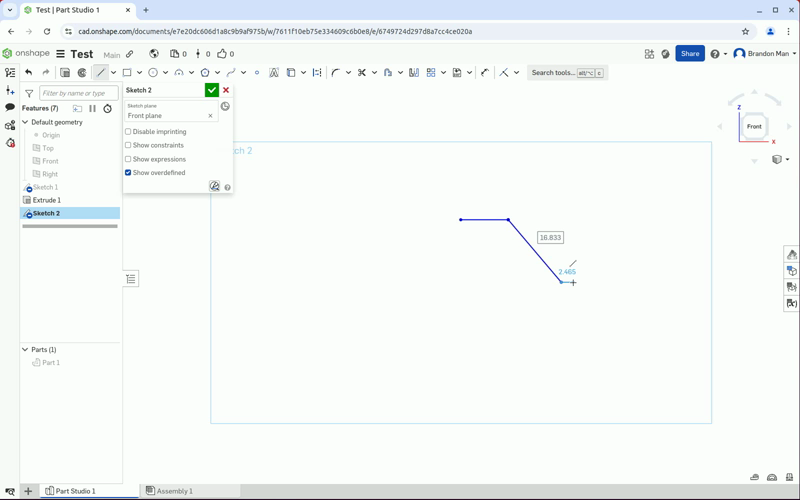
key_down(shift)
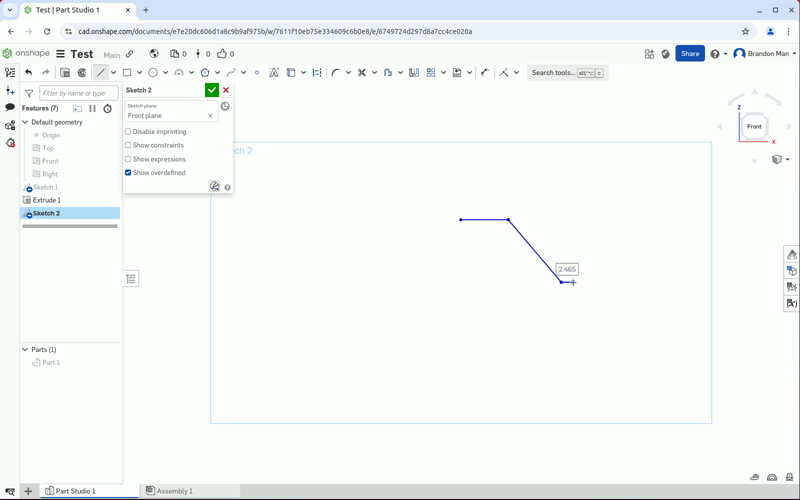
mouse_move(514, 211)
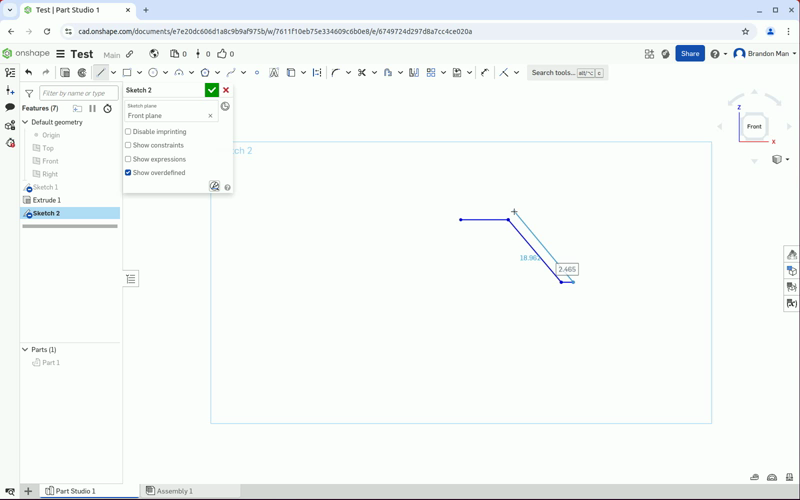
click(514, 211)
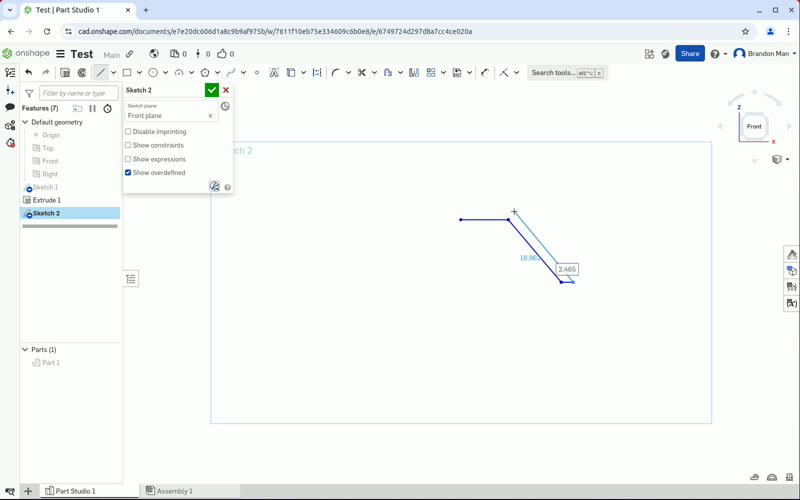
key_up(shift)
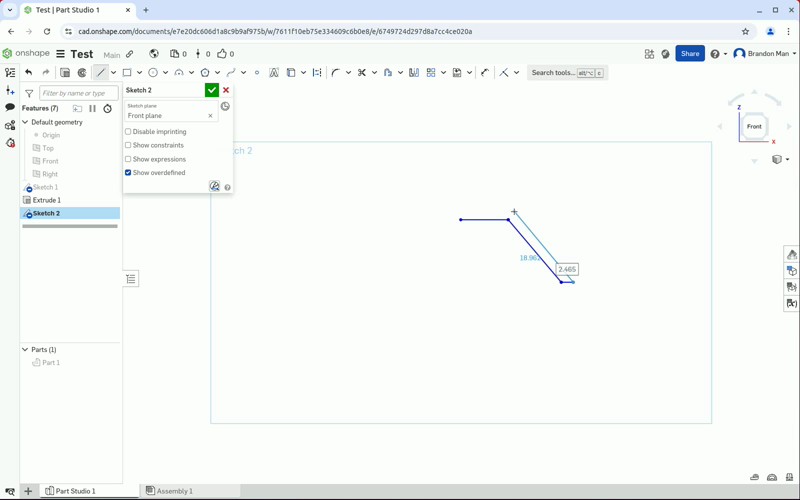
key_down(shift)
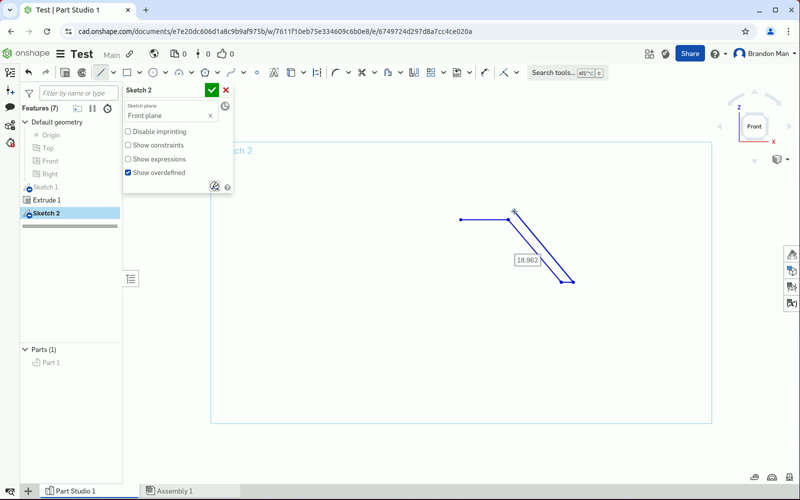
mouse_move(544, 211)
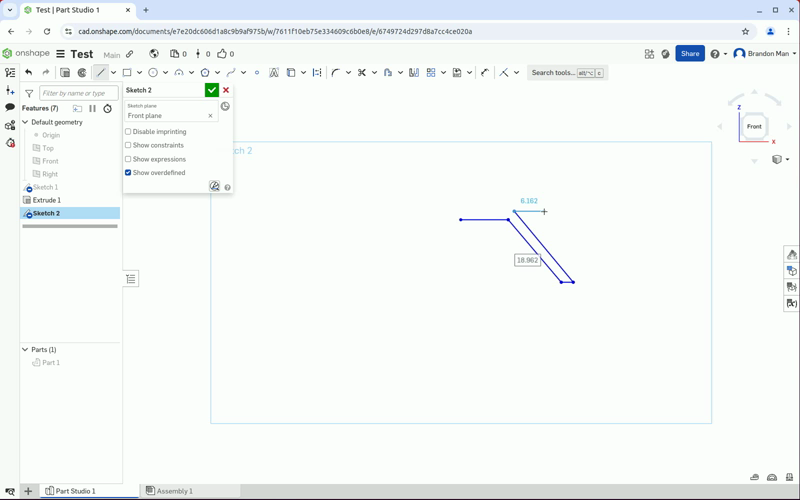
mouse_move(460, 211)
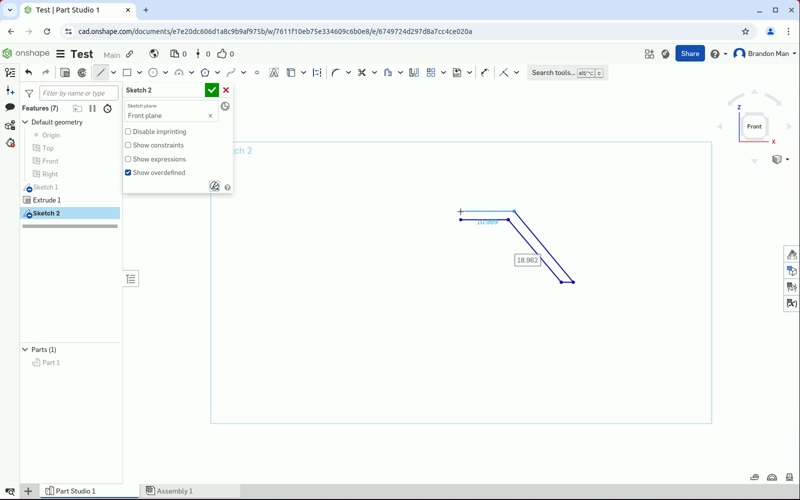
click(460, 211)
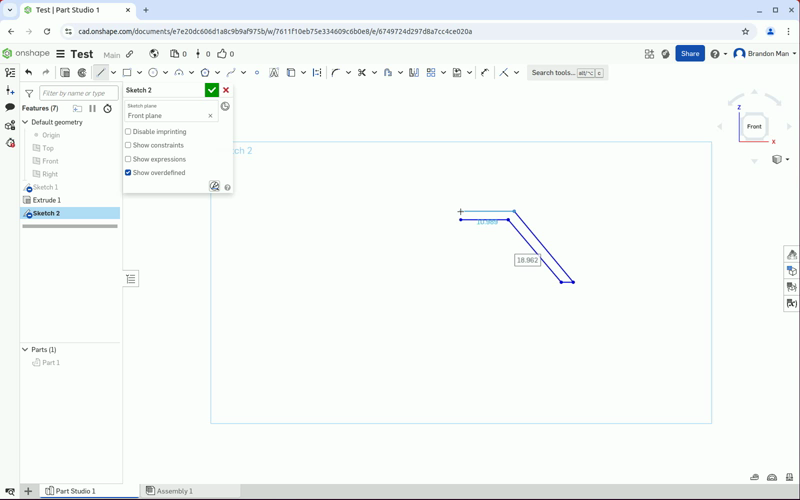
key_up(shift)
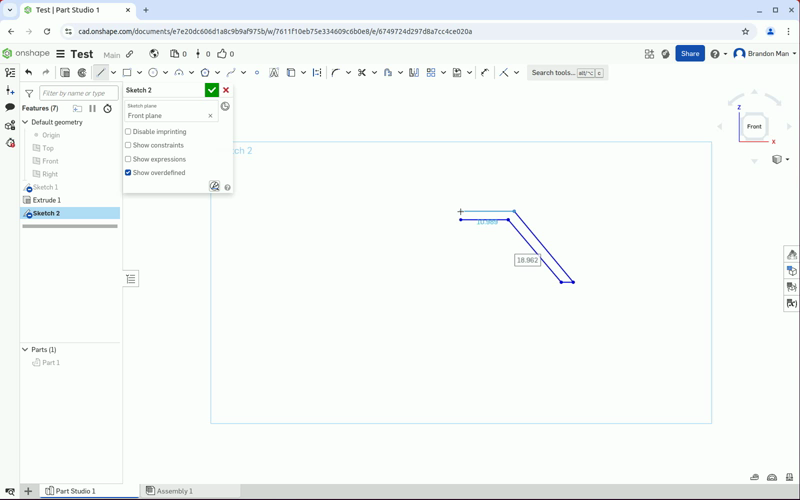
mouse_move(490, 211)
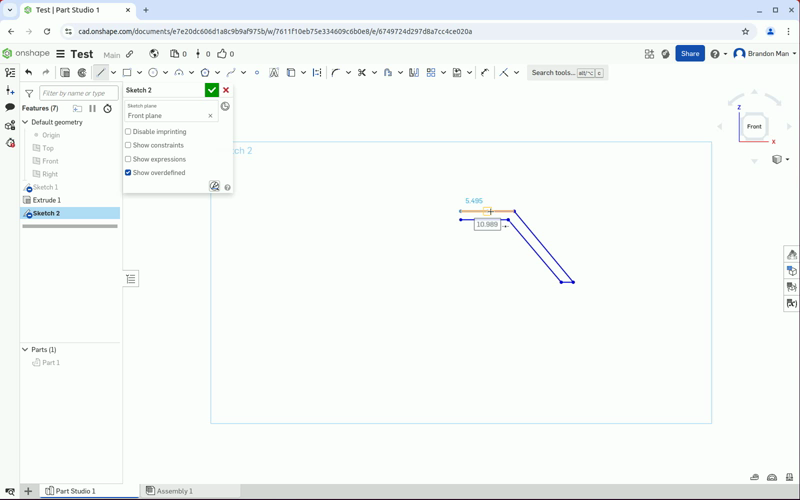
key_down(shift)
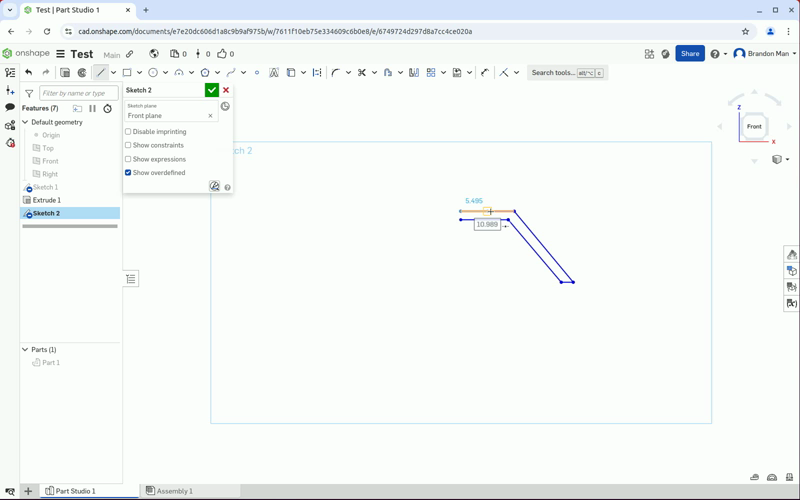
mouse_move(460, 219)
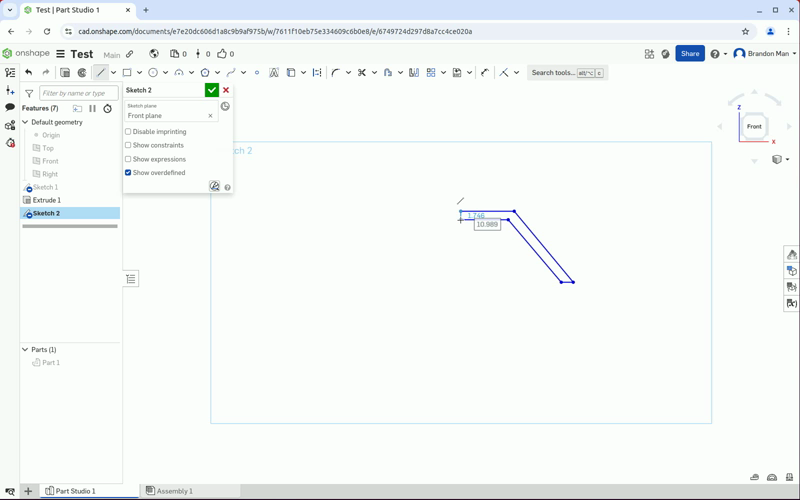
key_up(shift)
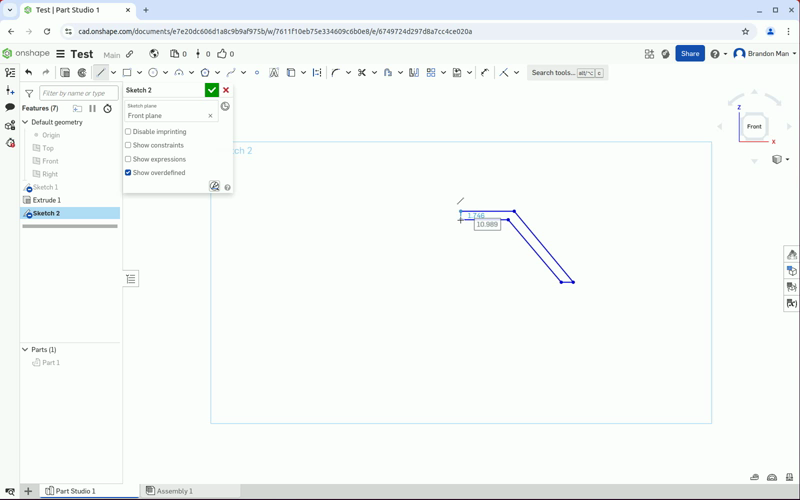
click(460, 219)
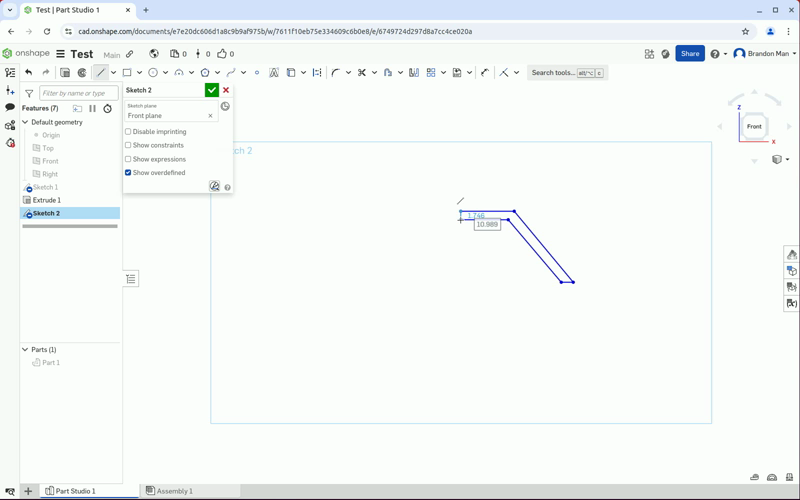
key(esc)
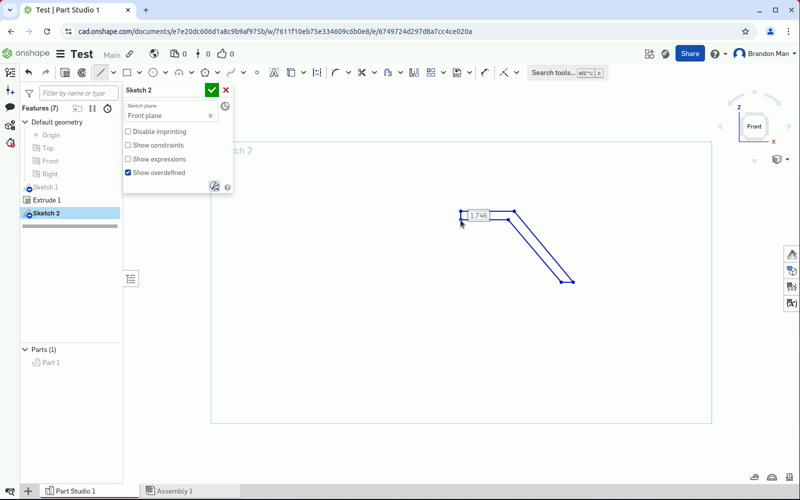
mouse_move(506, 212)
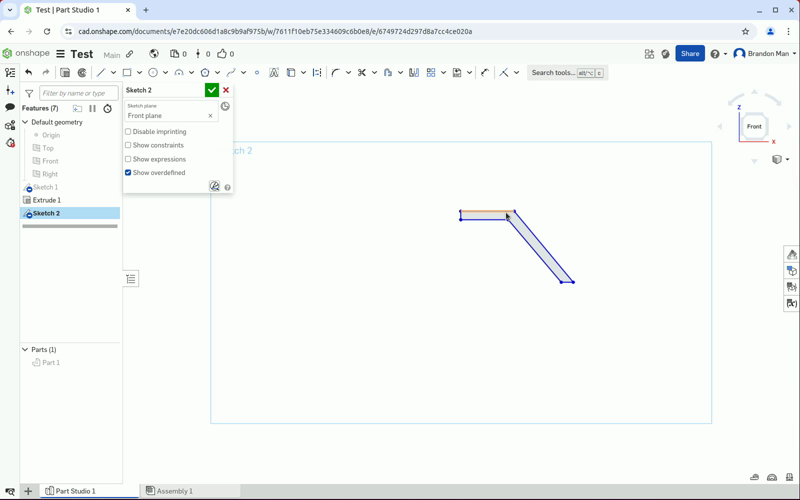
scroll(6)
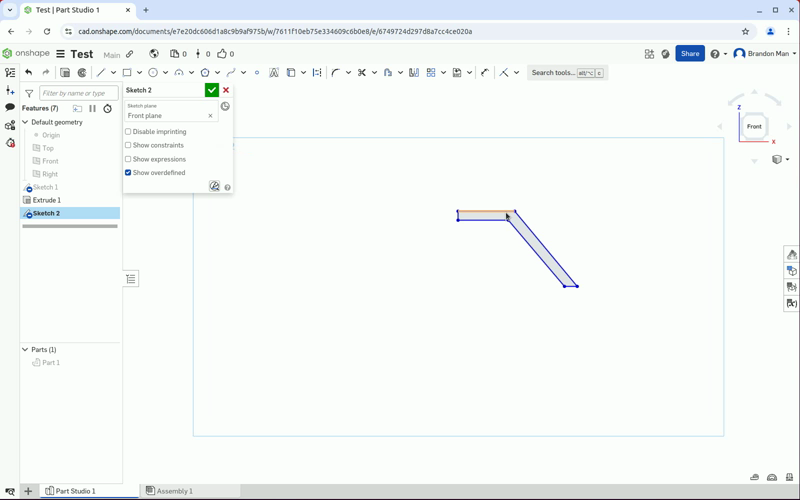
scroll(6)
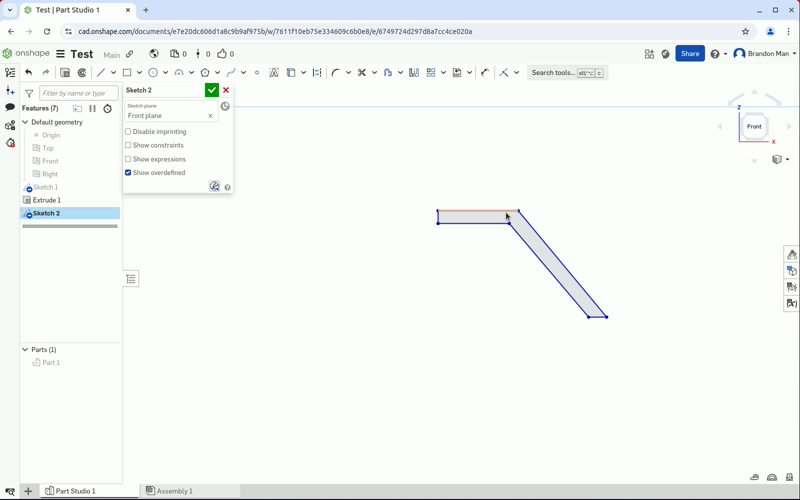
scroll(6)
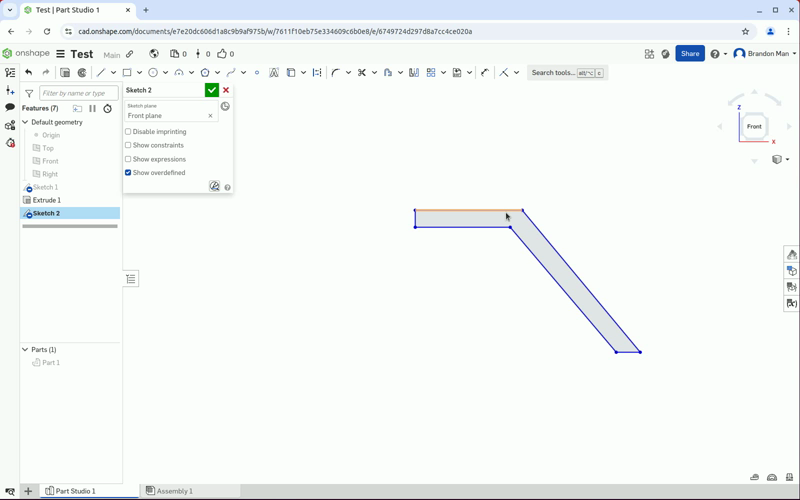
scroll(6)
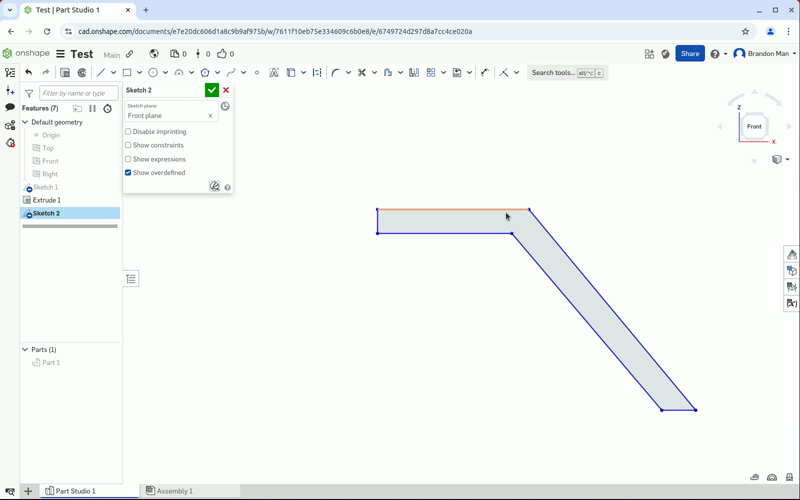
scroll(6)
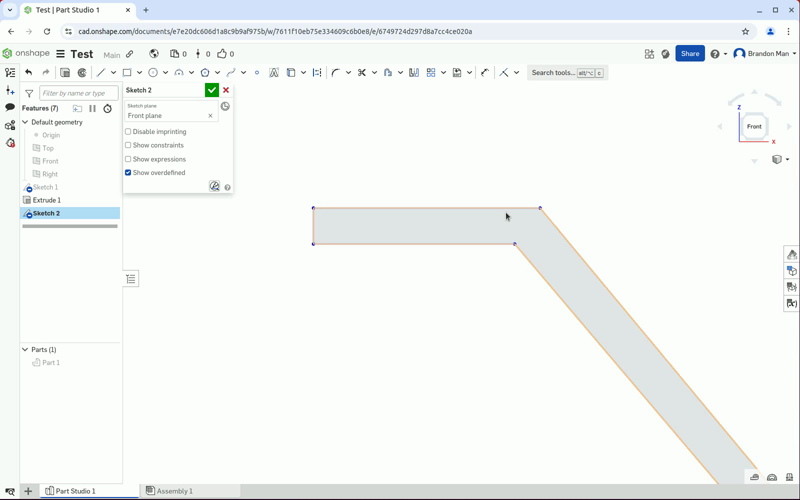
scroll(6)
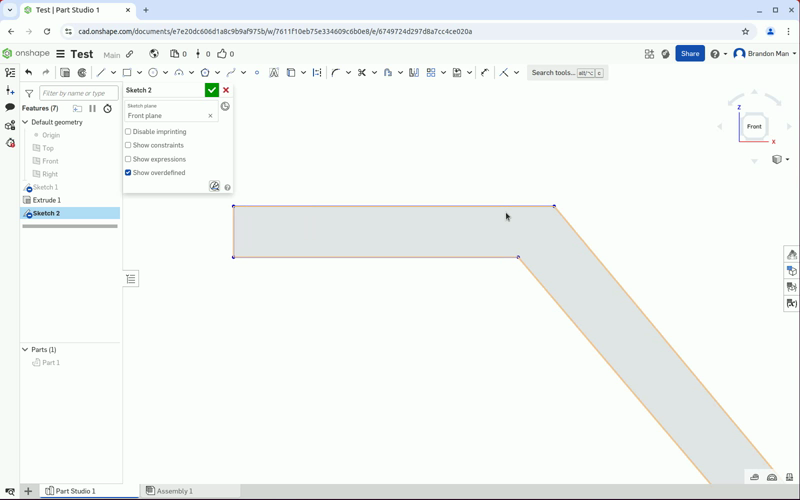
scroll(6)
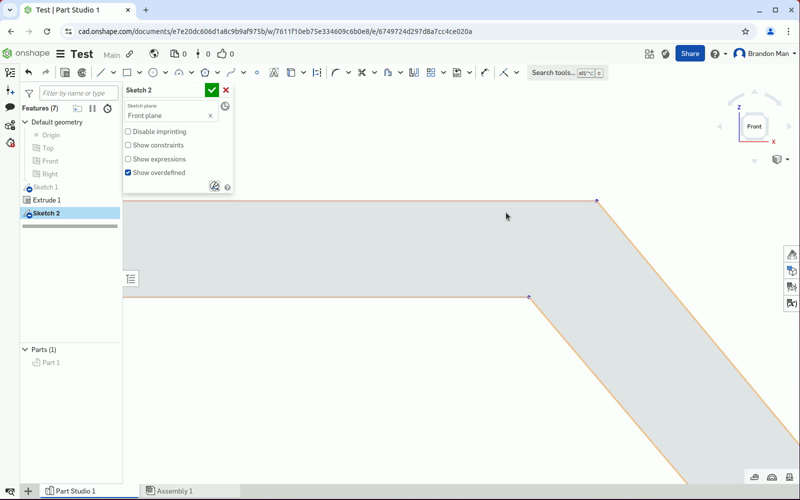
click(506, 212)
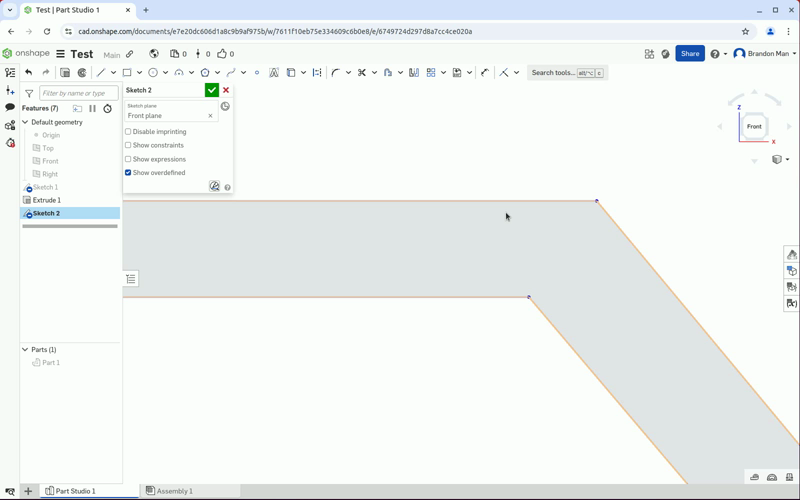
scroll(-6)
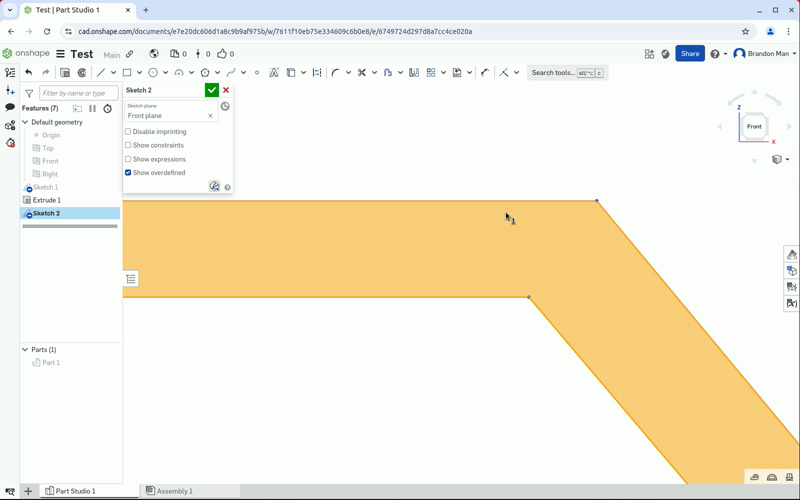
scroll(-6)
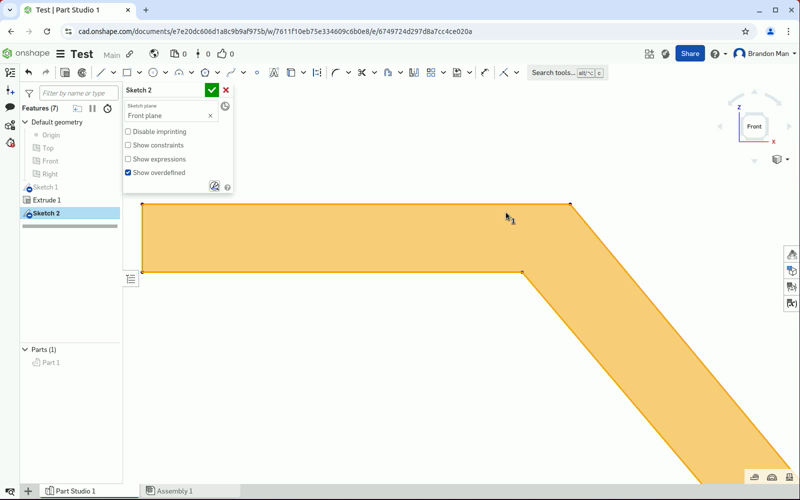
scroll(-6)
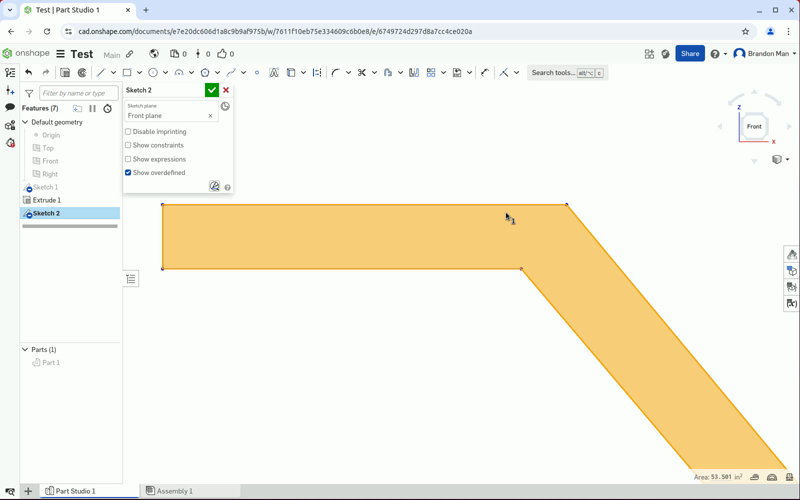
scroll(-6)
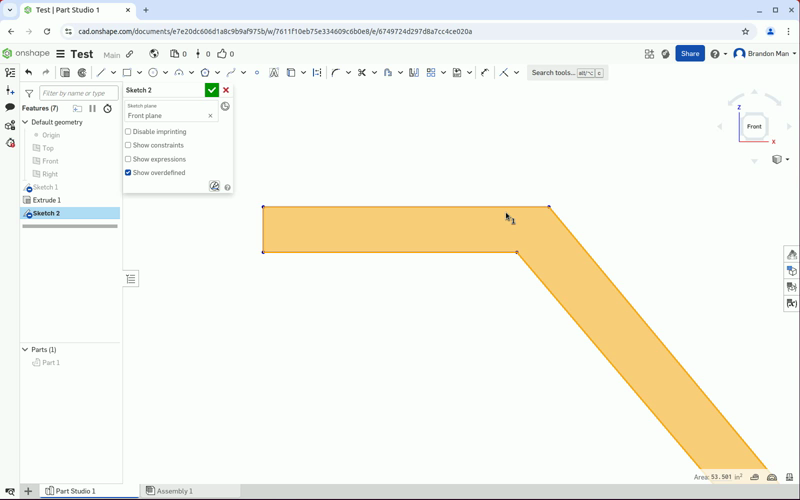
scroll(-6)
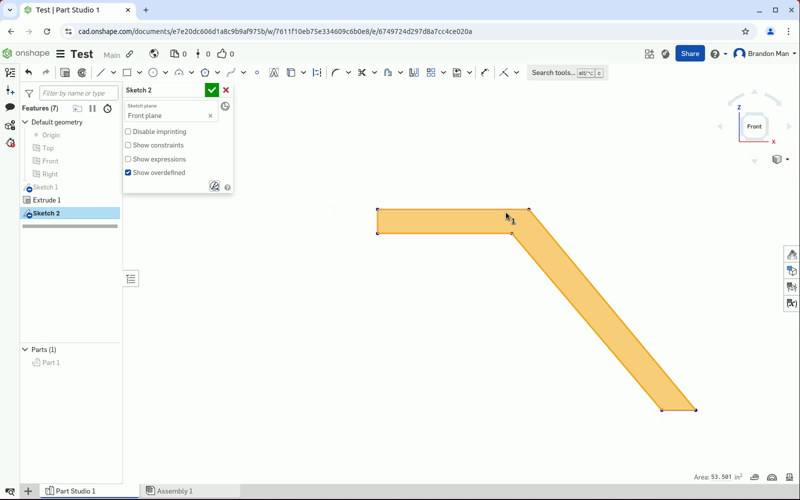
scroll(-6)
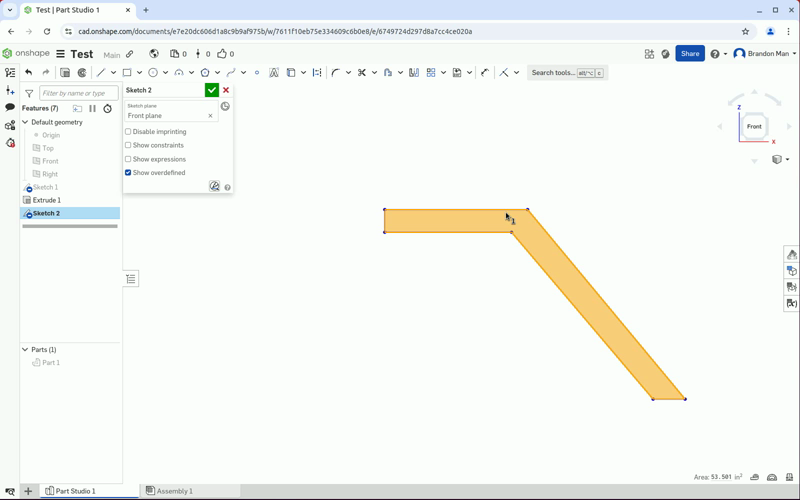
scroll(-6)
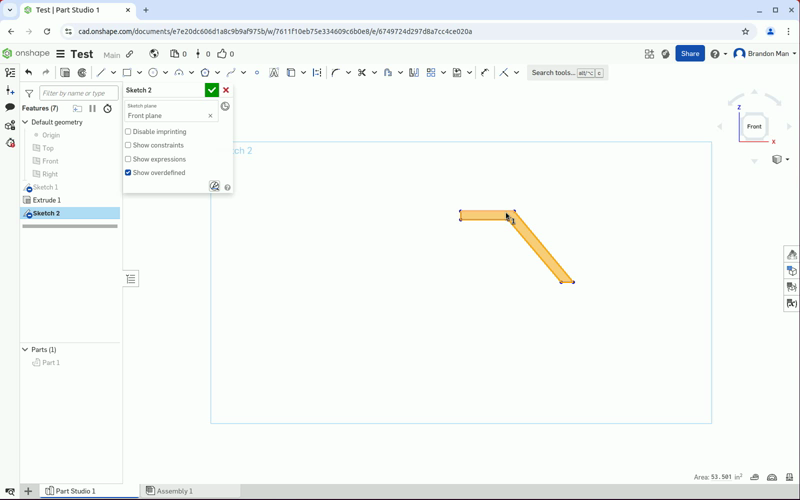
mouse_move(73, 352)
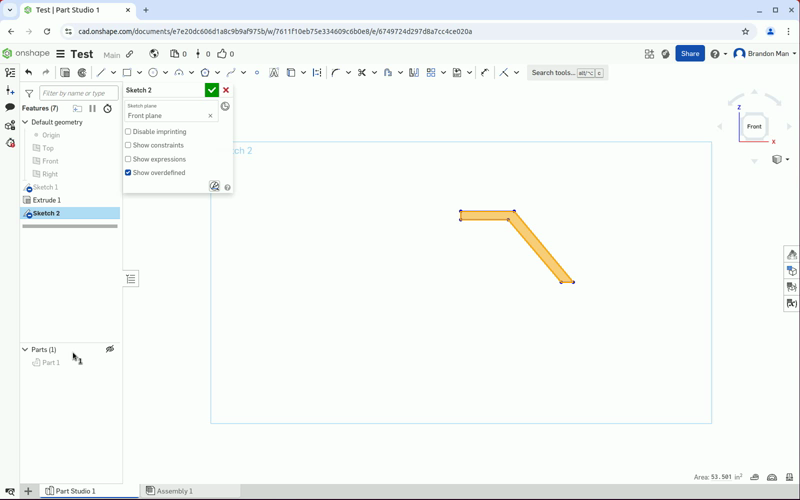
key(shift+y)
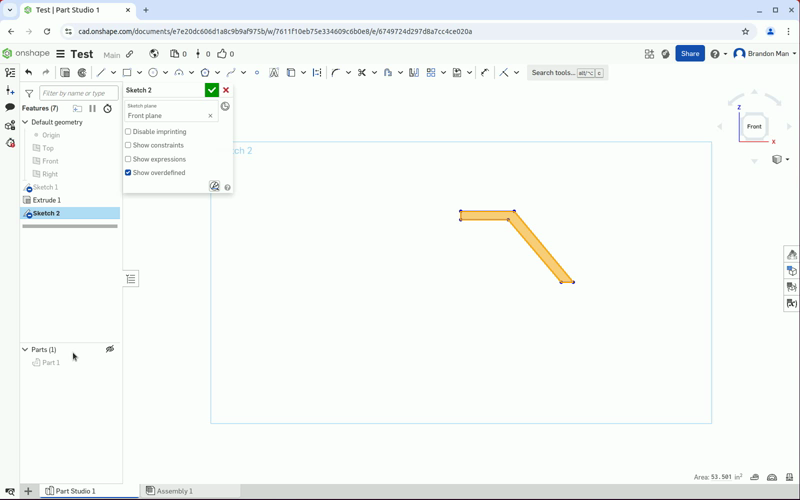
key(shift+e)
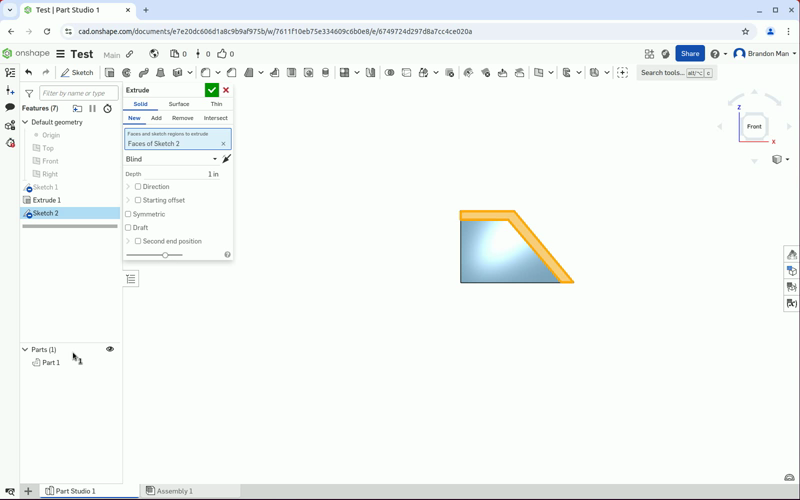
mouse_move(143, 106)
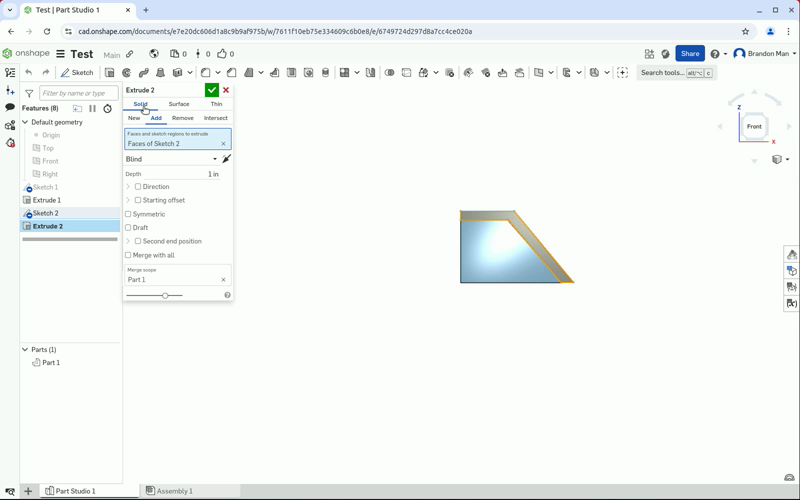
click(143, 106)
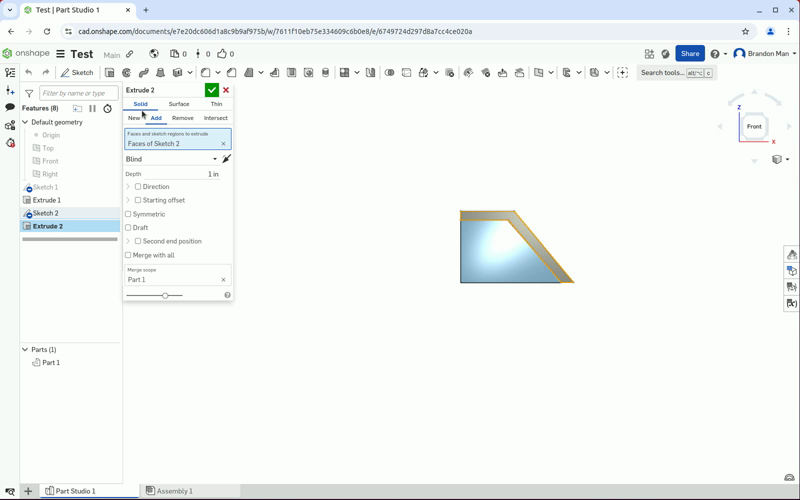
mouse_move(137, 120)
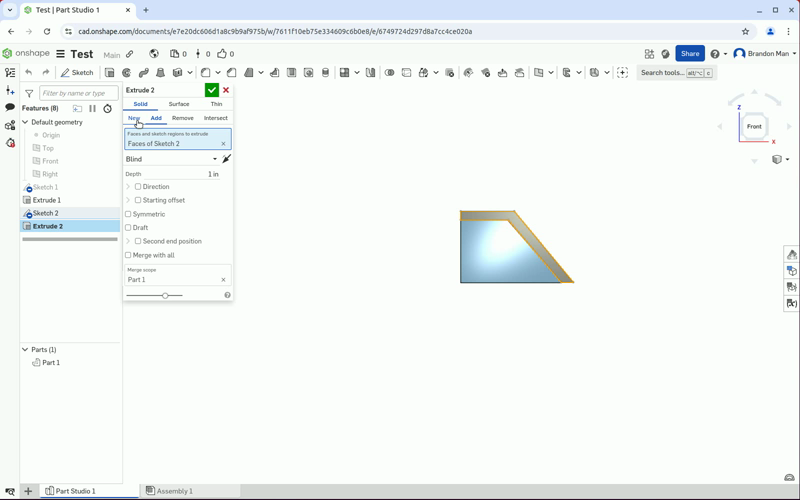
click(137, 120)
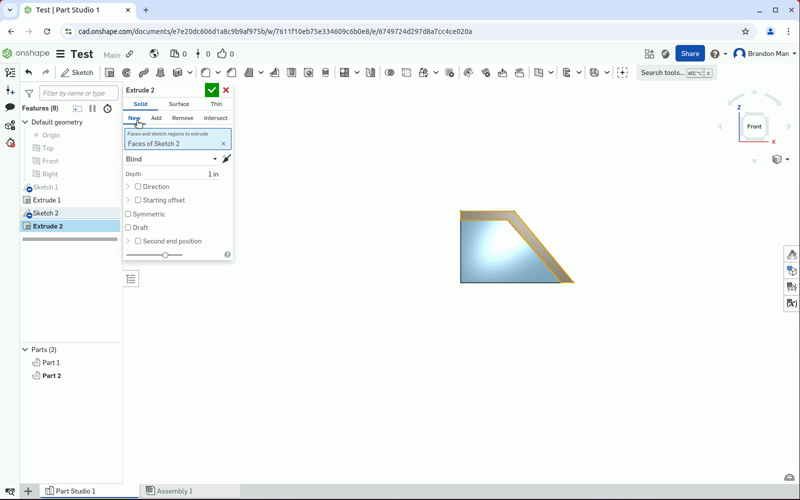
key(tab, 4)
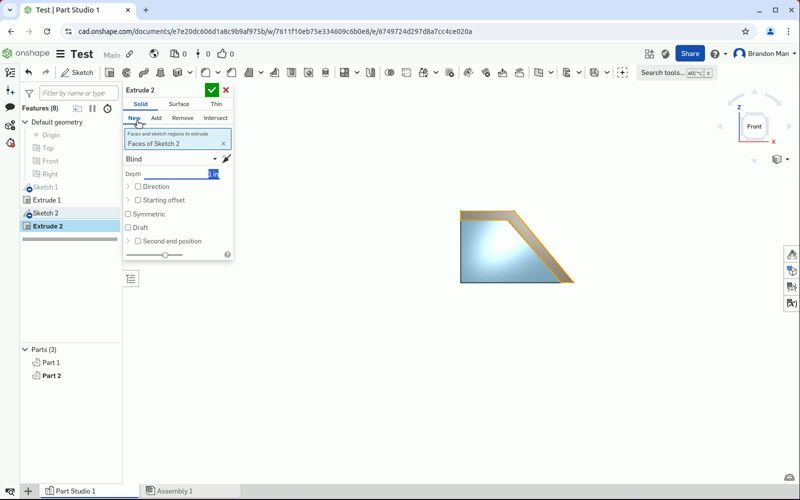
text(2.889)
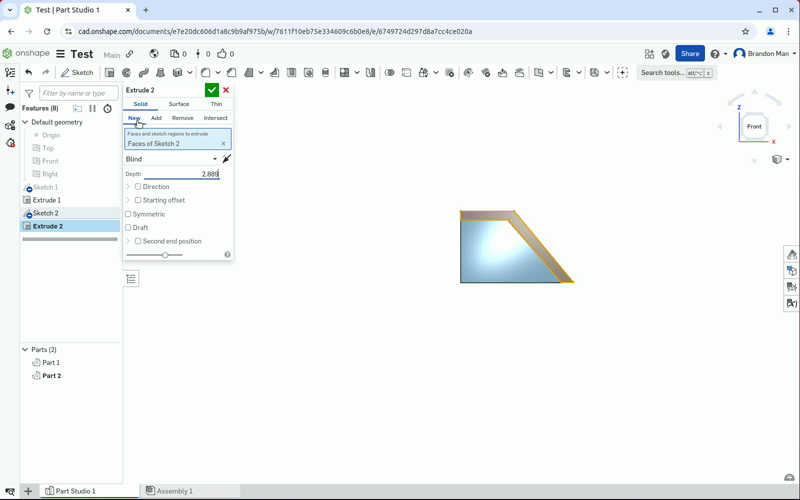
key(enter)
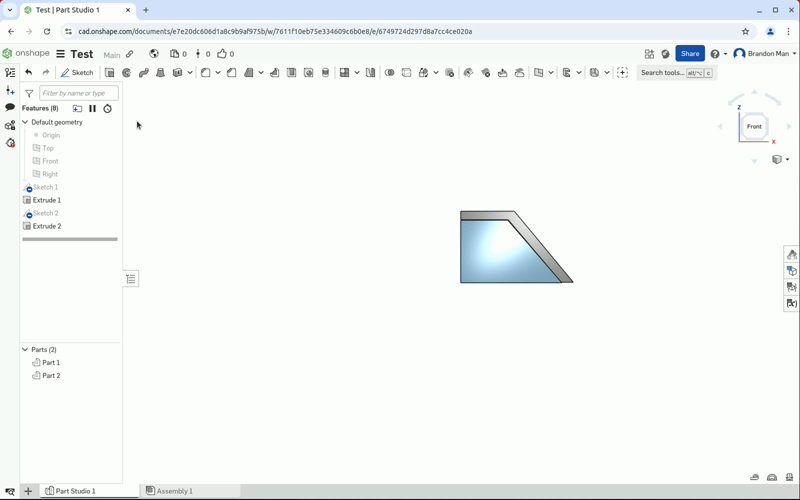
key(shift+h)
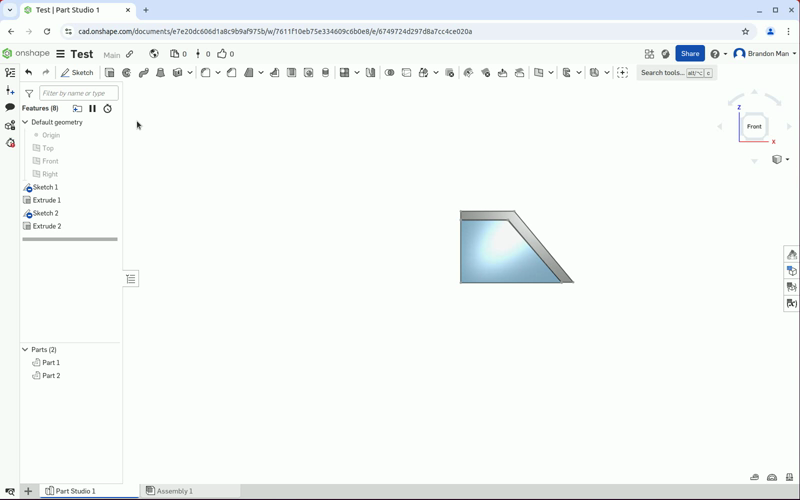
key(shift+h)
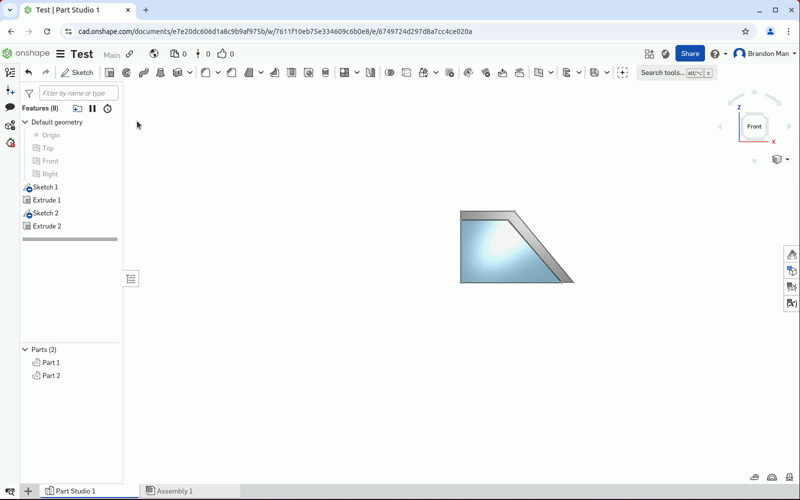
key(shift+7)
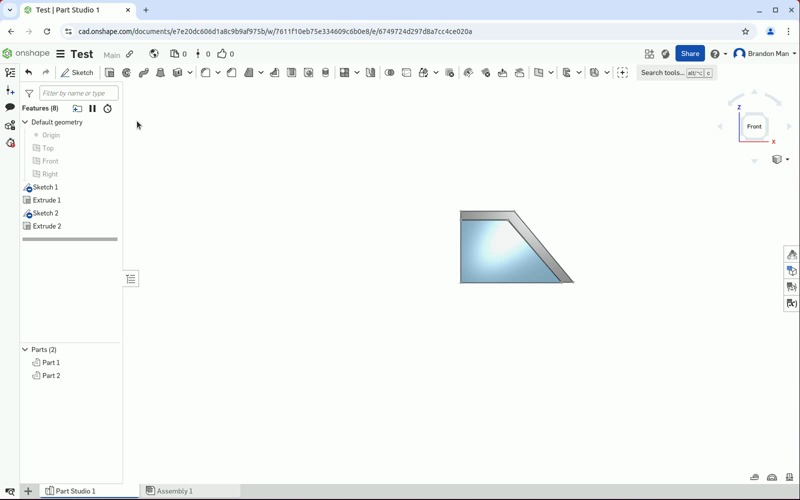
key(left, 2)
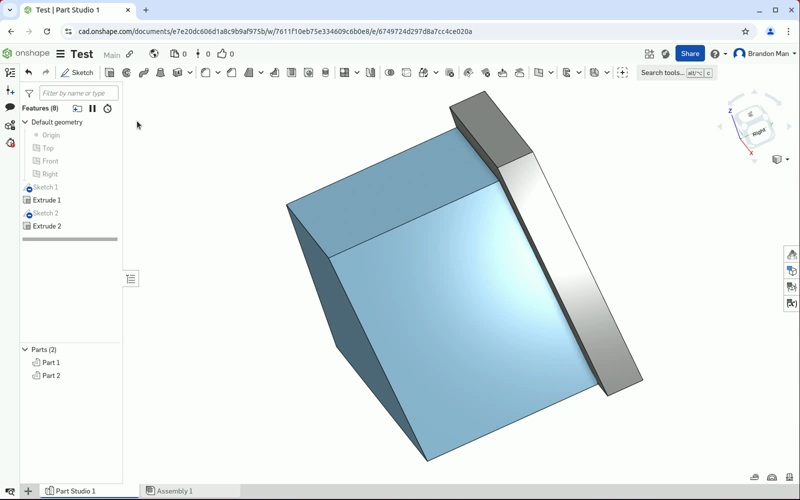
key(down, 2)
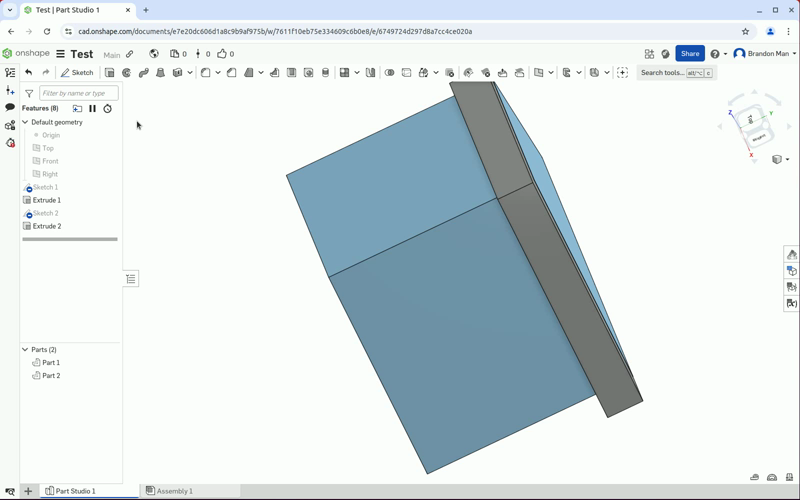
key(up, 2)
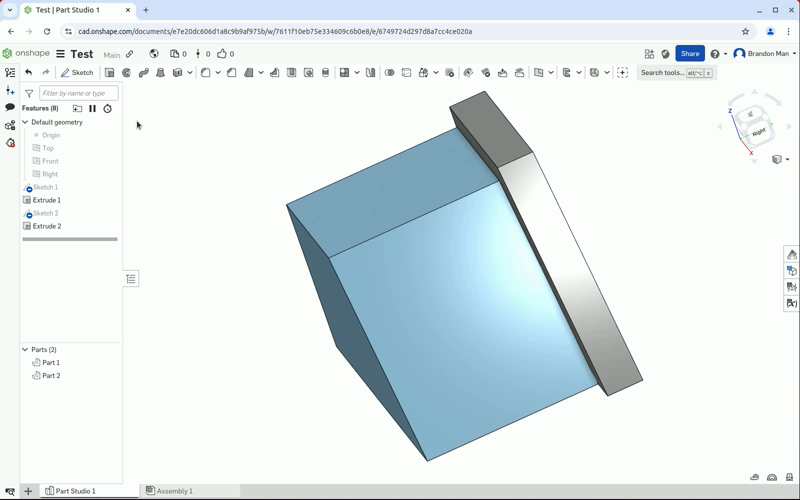
key(right, 2)
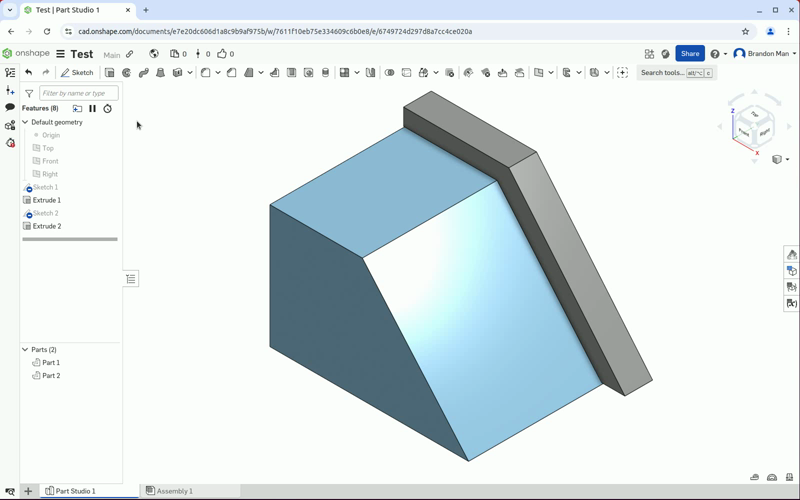
mouse_move(73, 189)
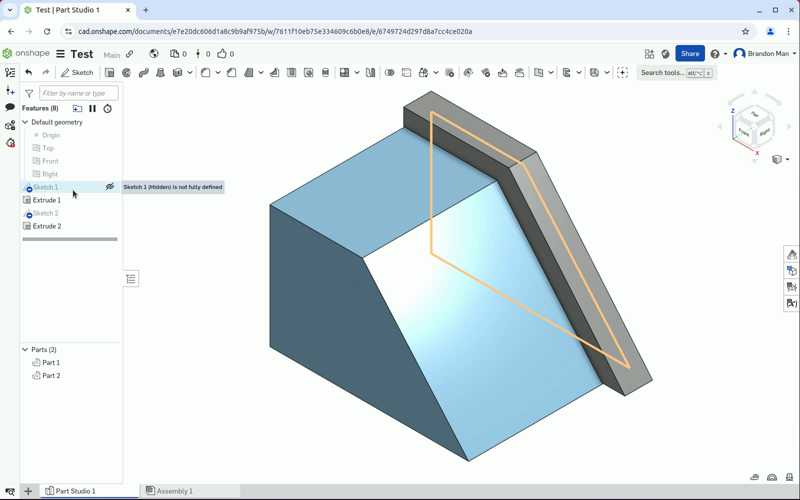
click(73, 189)